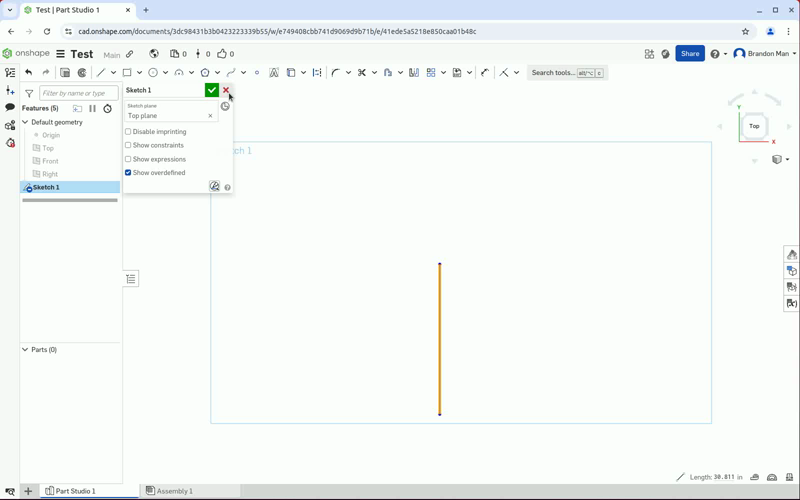
key(shift+h)
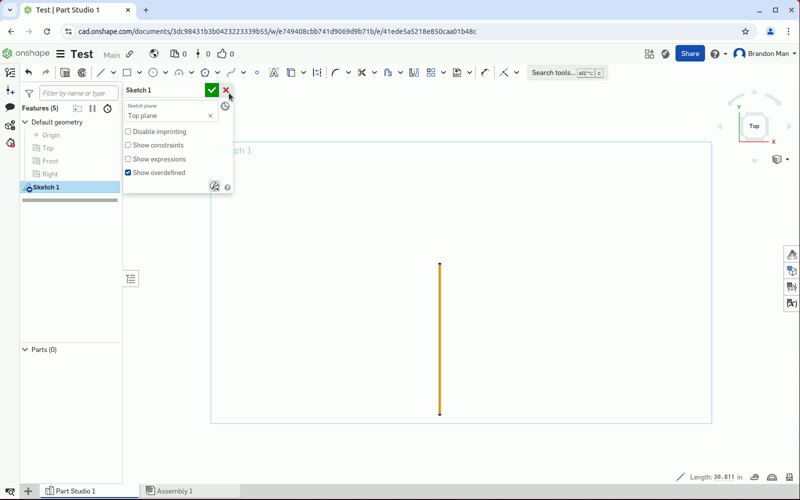
key(shift+s)
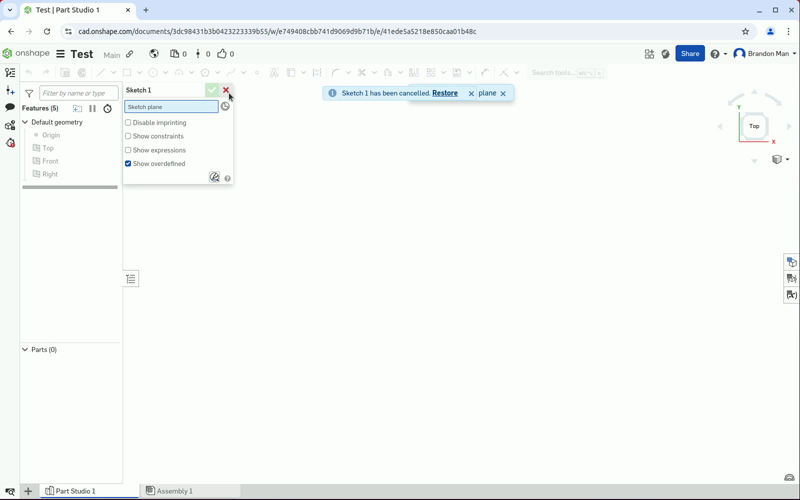
mouse_move(73, 150)
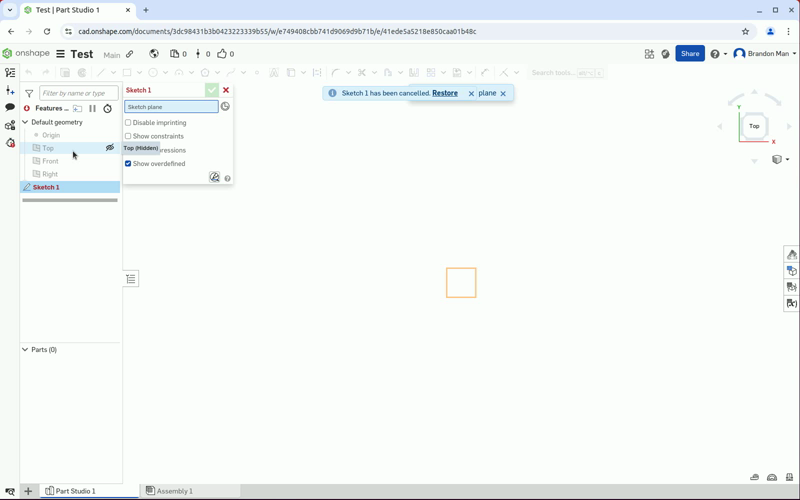
click(73, 150)
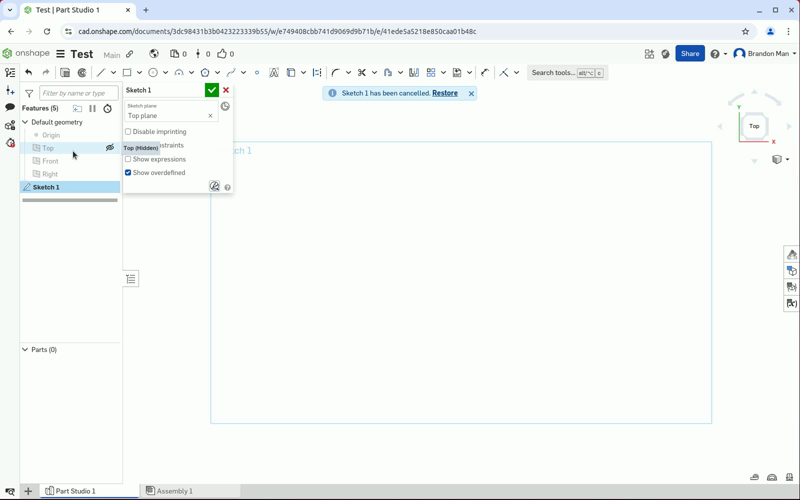
mouse_move(73, 352)
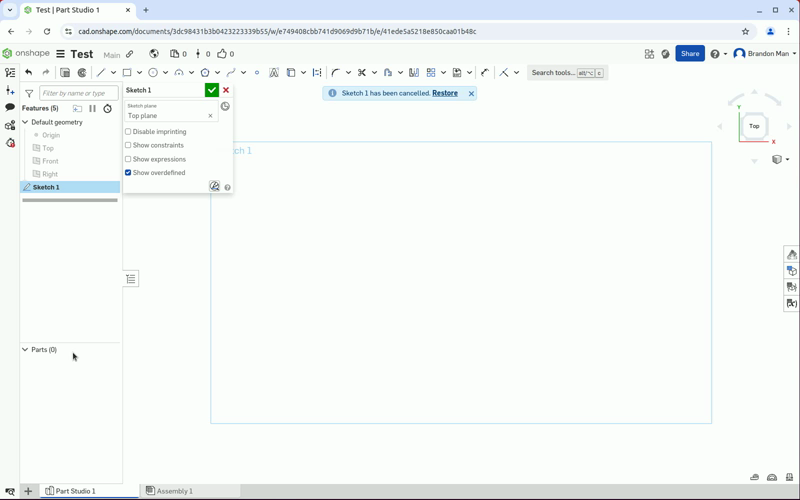
key(y)
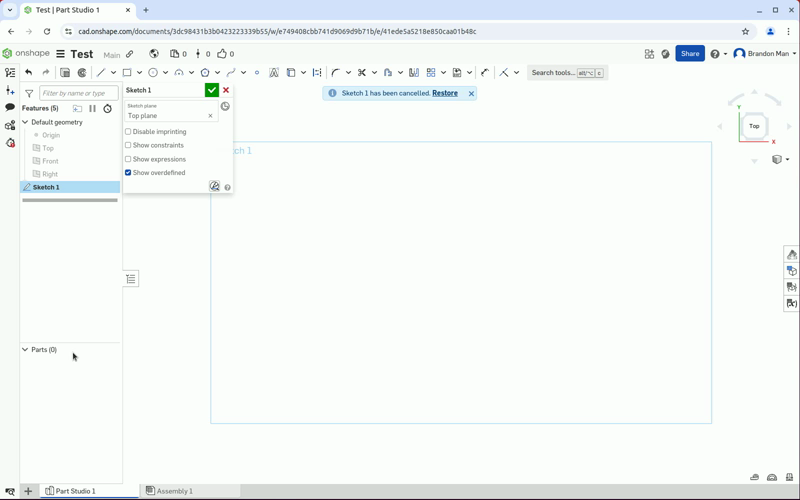
key(l)
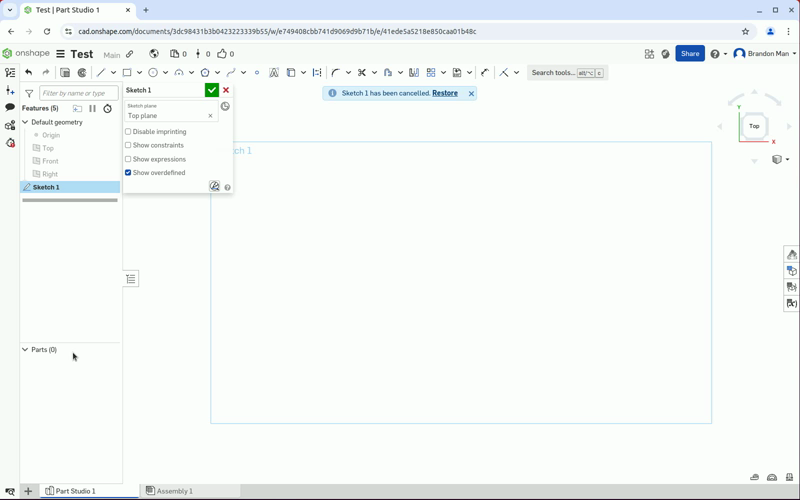
key_down(shift)
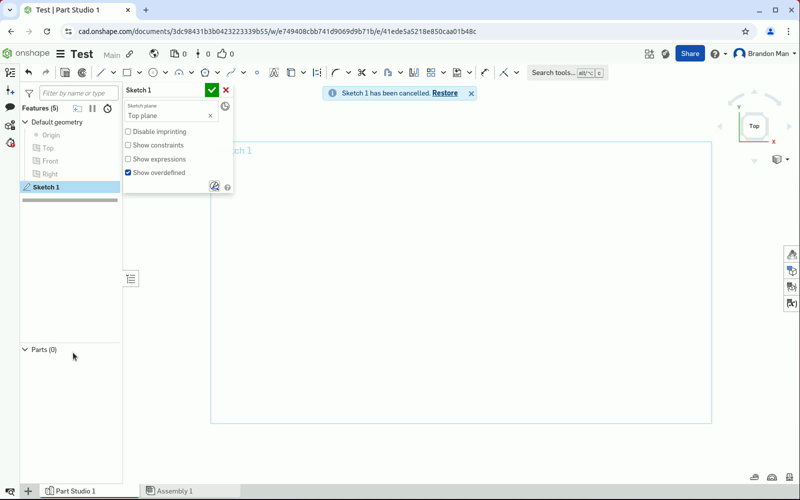
mouse_move(384, 345)
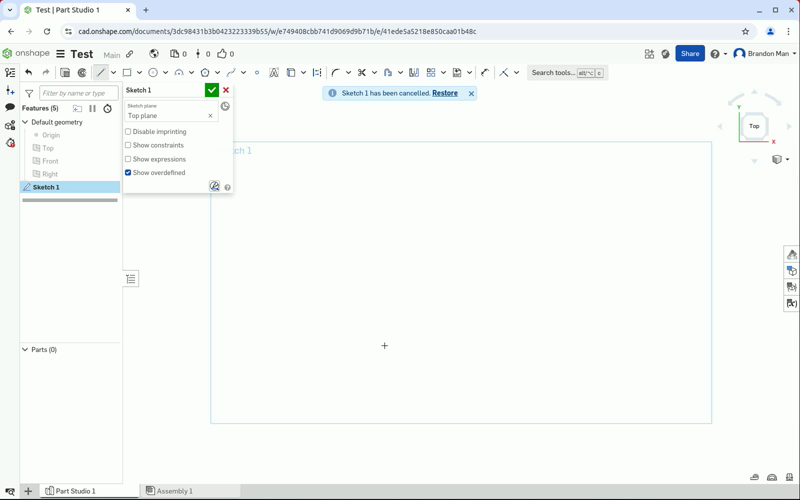
click(384, 345)
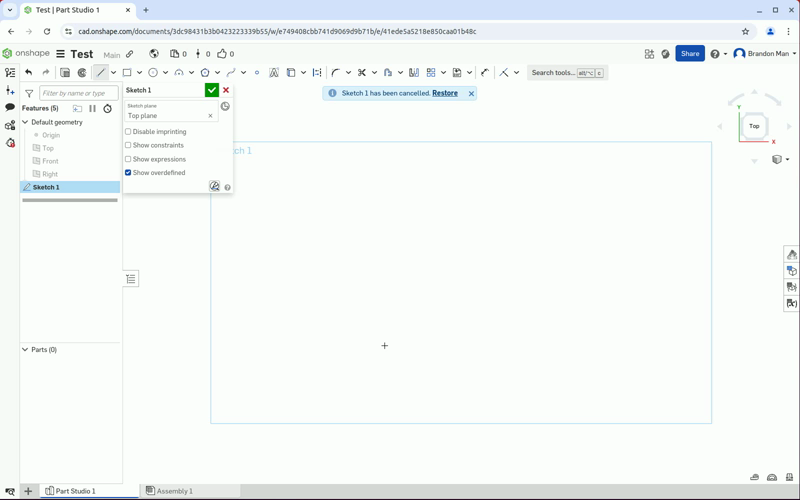
key_up(shift)
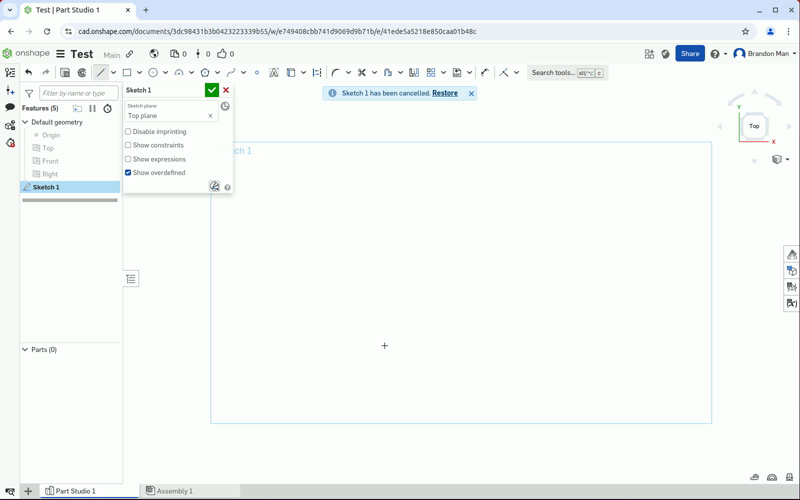
key_down(shift)
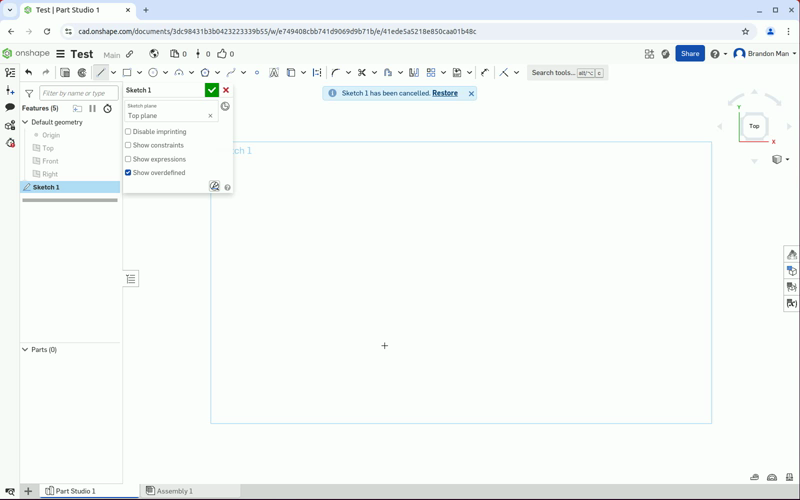
mouse_move(572, 345)
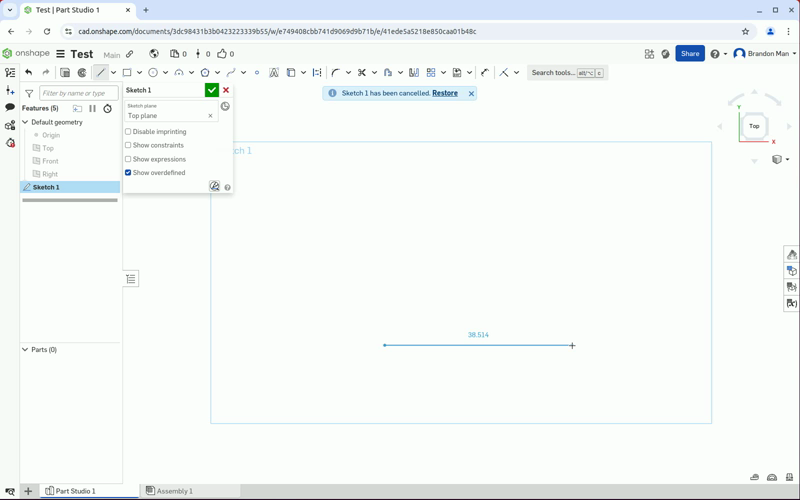
click(572, 345)
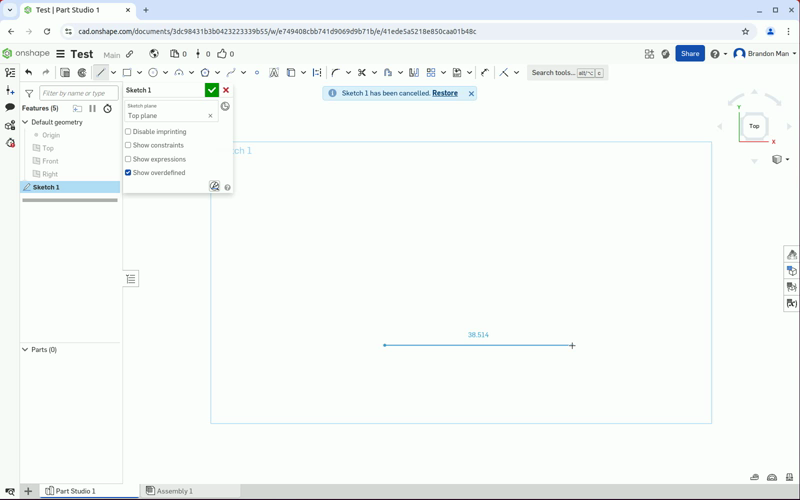
key_up(shift)
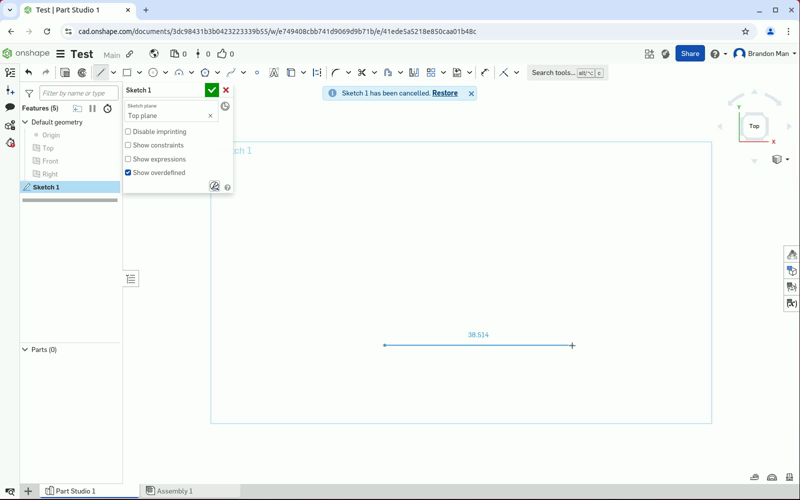
key_down(shift)
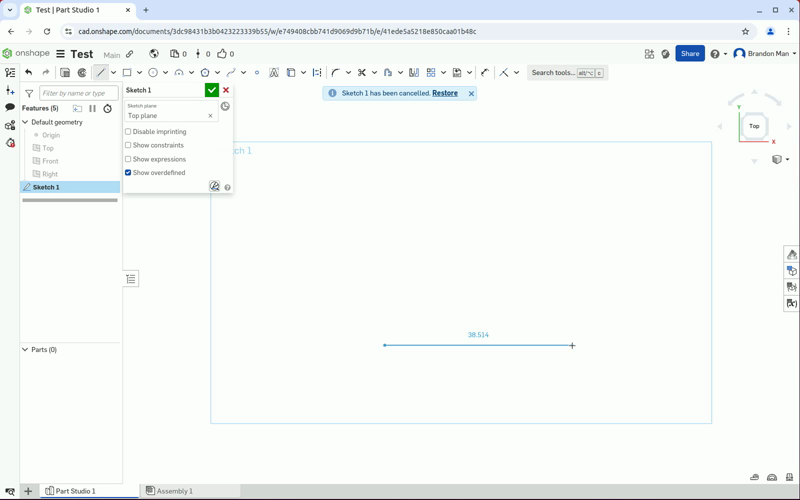
mouse_move(572, 234)
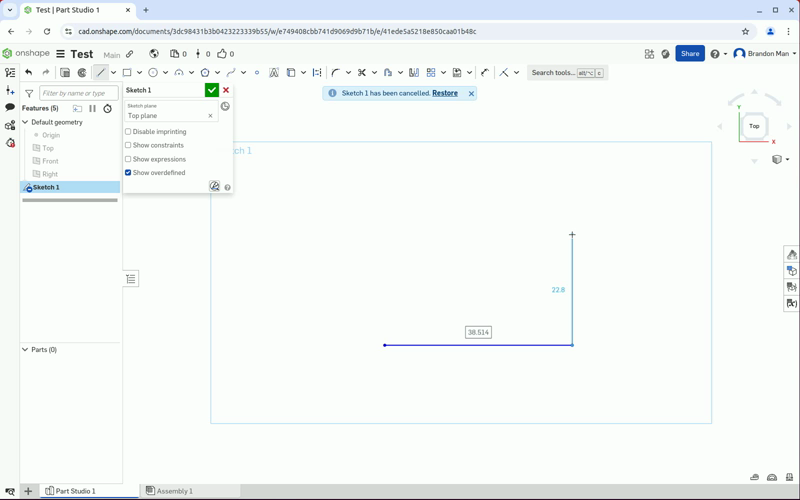
click(572, 234)
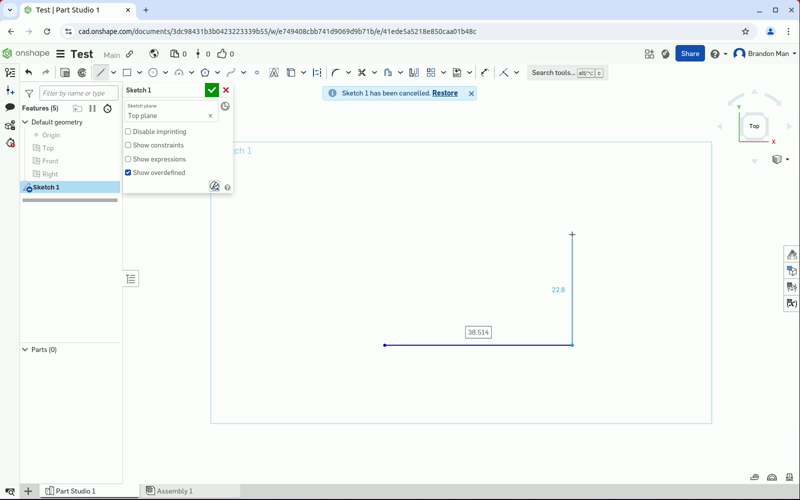
key_up(shift)
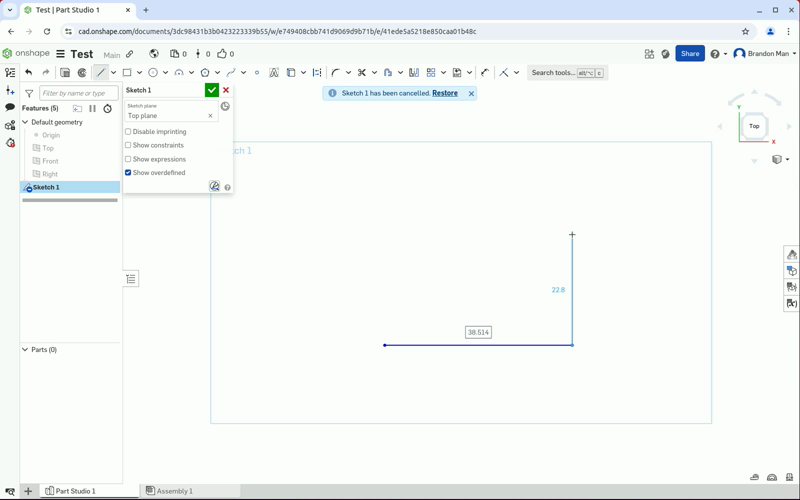
key_down(shift)
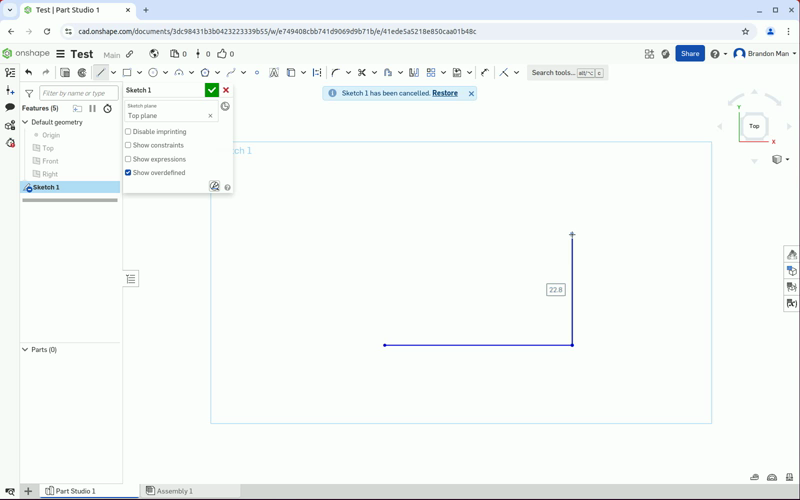
mouse_move(384, 234)
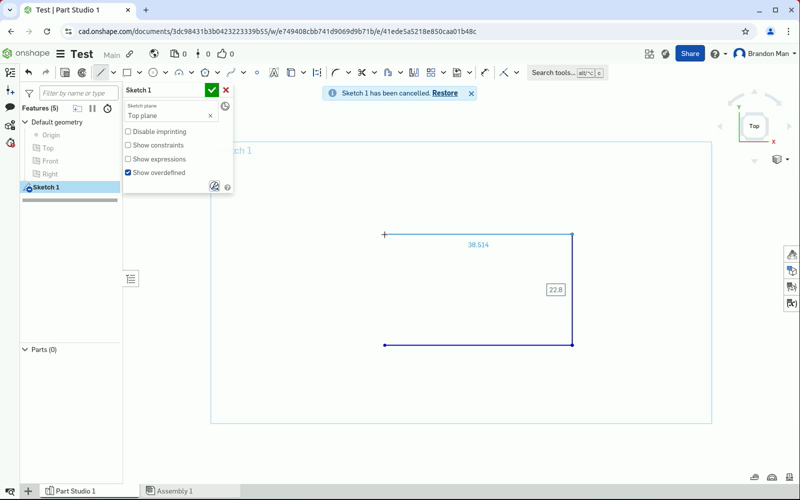
click(384, 234)
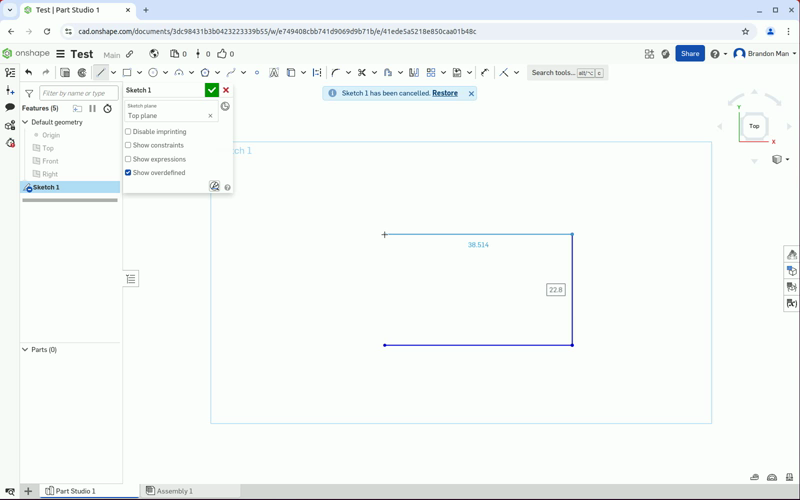
key_up(shift)
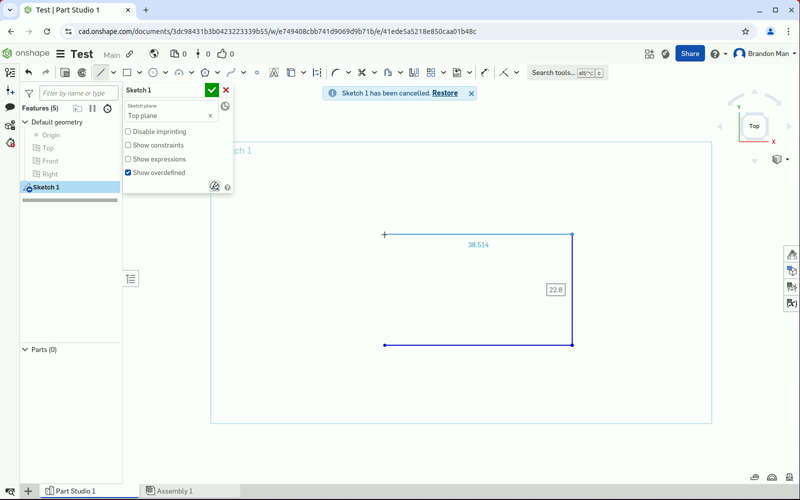
key_down(shift)
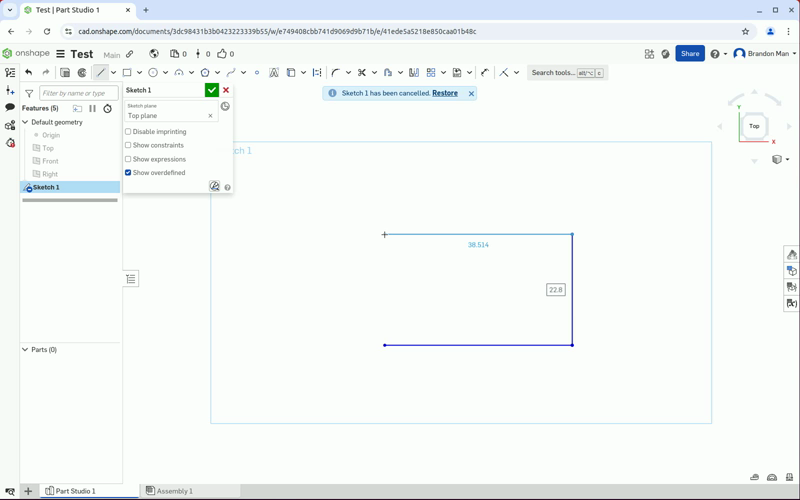
mouse_move(384, 345)
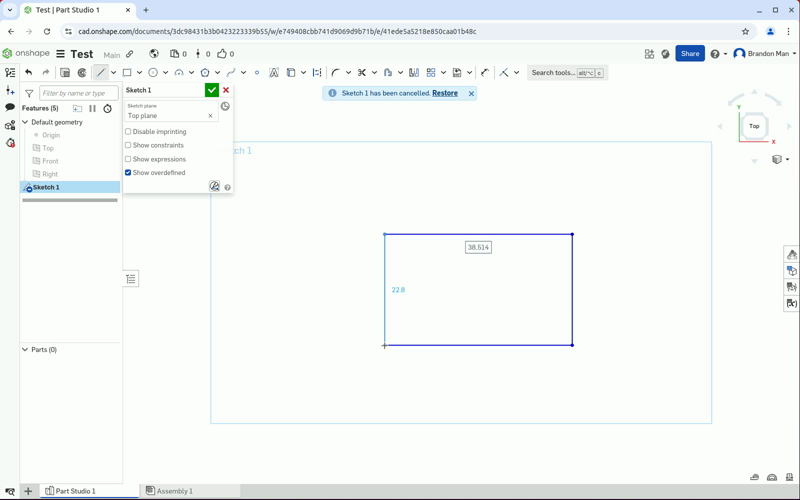
key_up(shift)
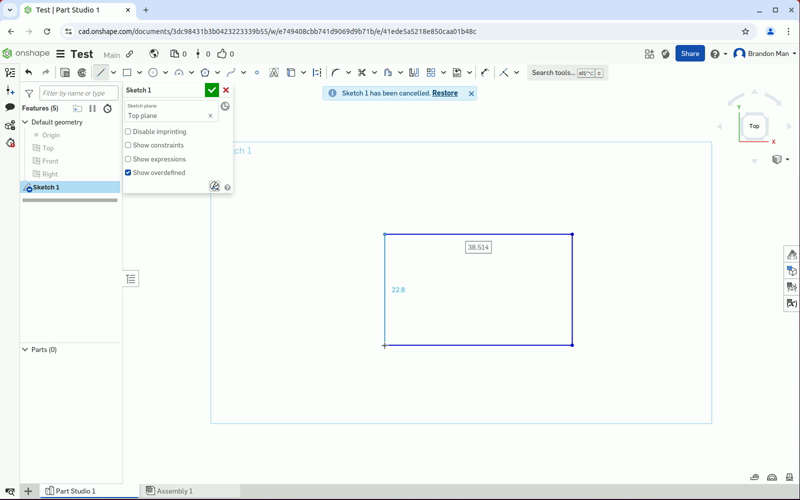
click(384, 345)
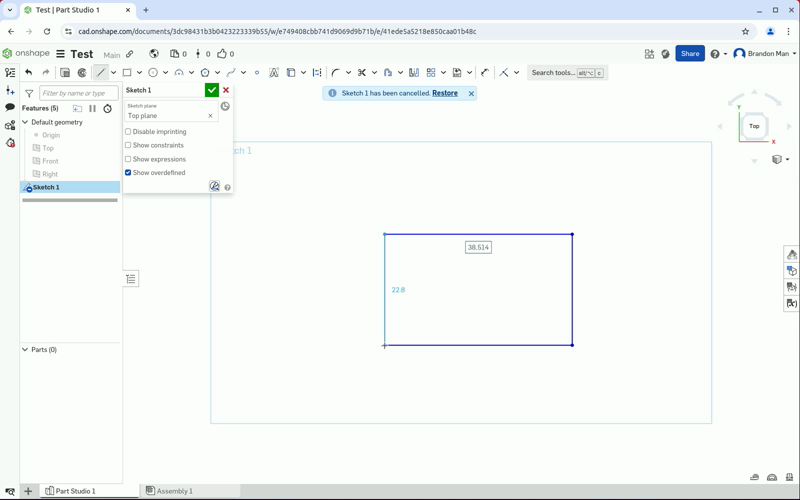
key(esc)
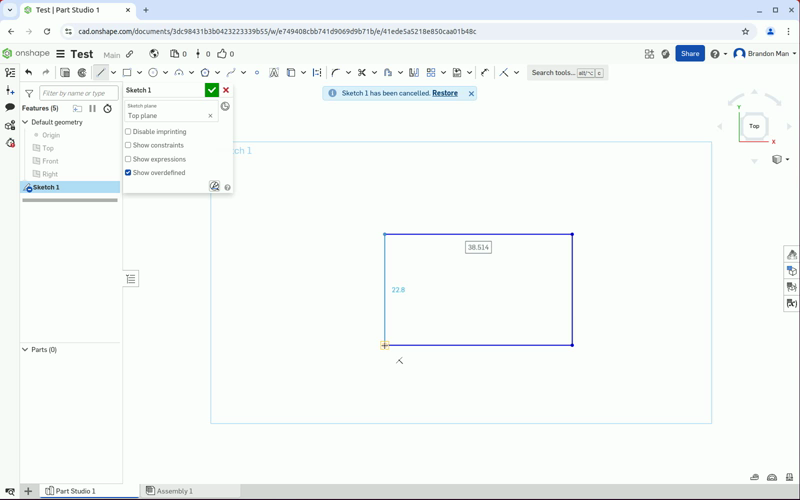
mouse_move(464, 262)
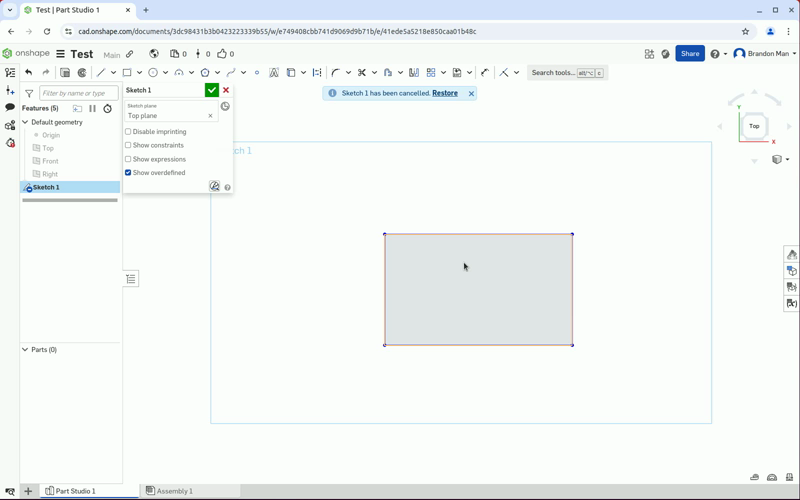
click(464, 262)
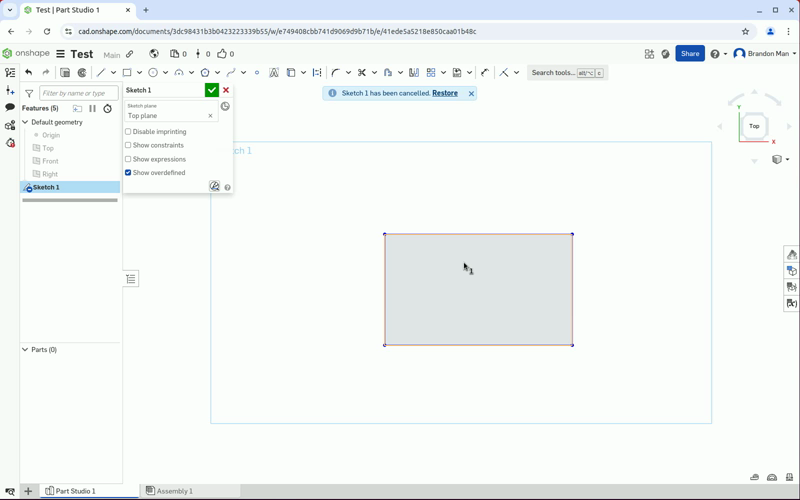
mouse_move(73, 352)
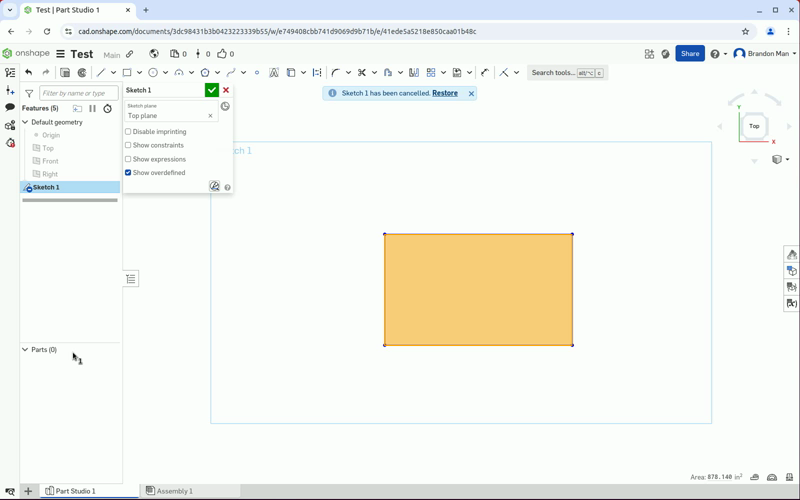
key(shift+y)
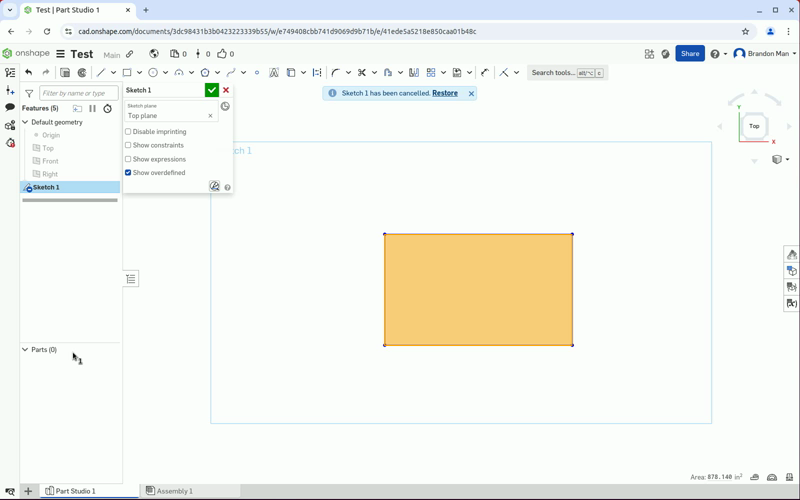
key(shift+e)
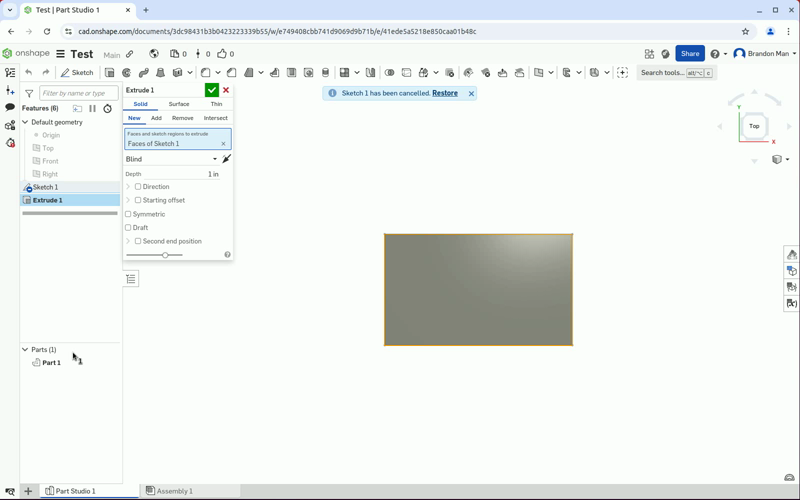
mouse_move(143, 106)
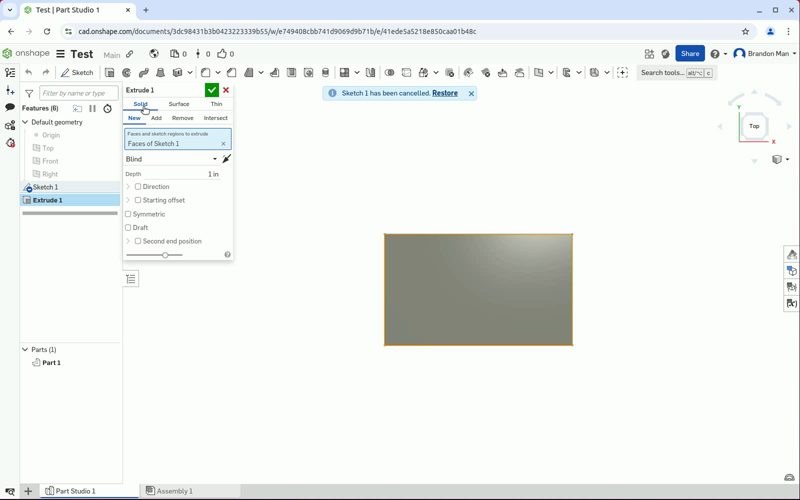
click(143, 106)
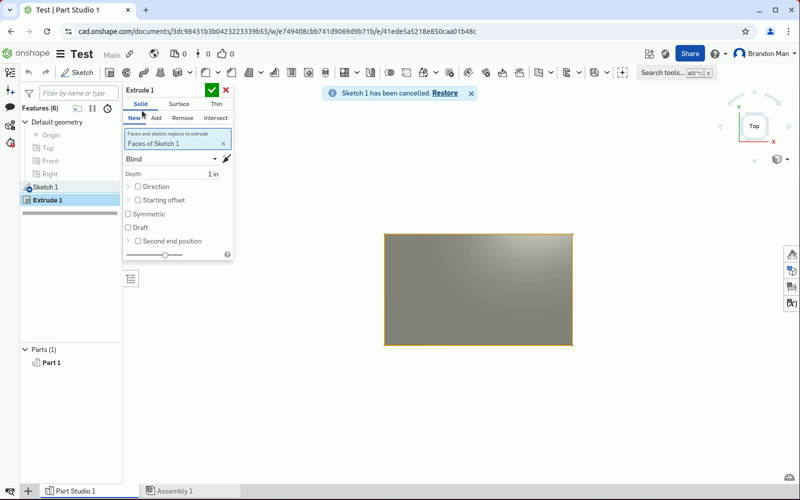
mouse_move(137, 120)
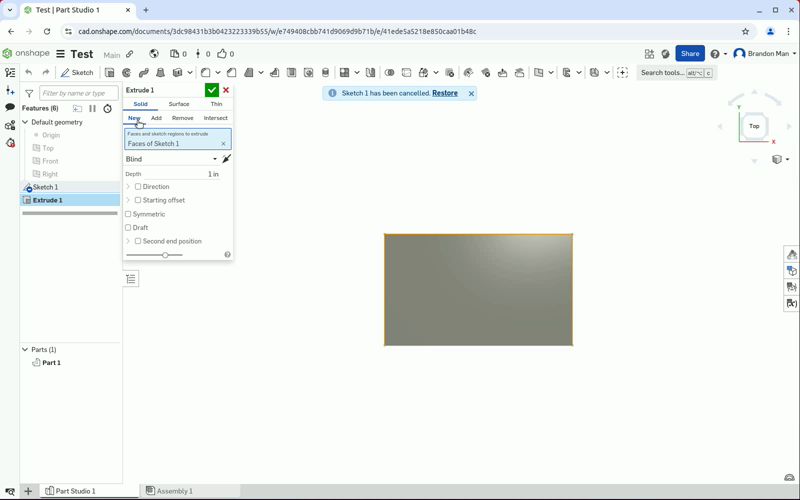
click(137, 120)
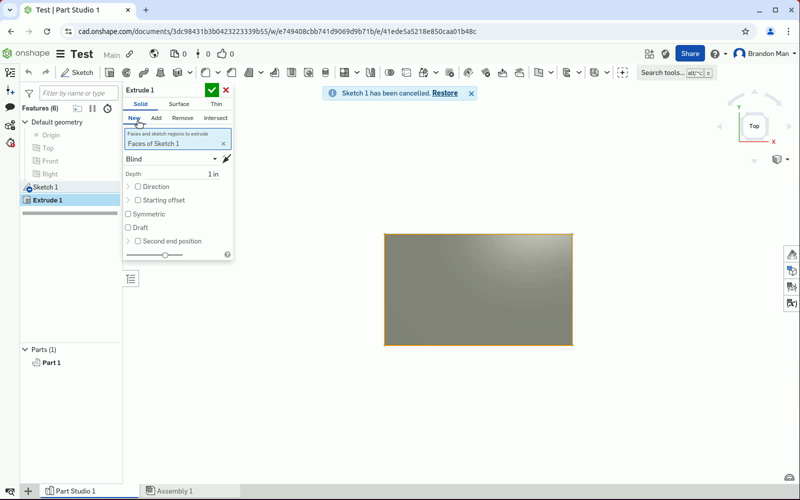
key(tab, 4)
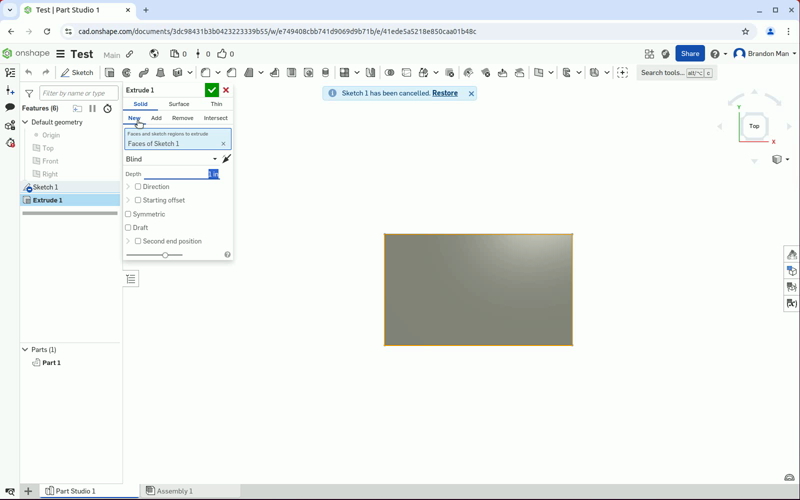
text(13.961)
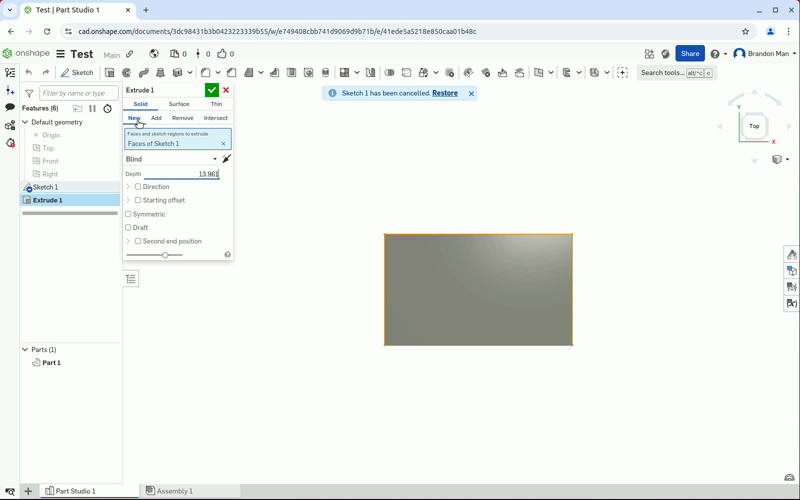
key(enter)
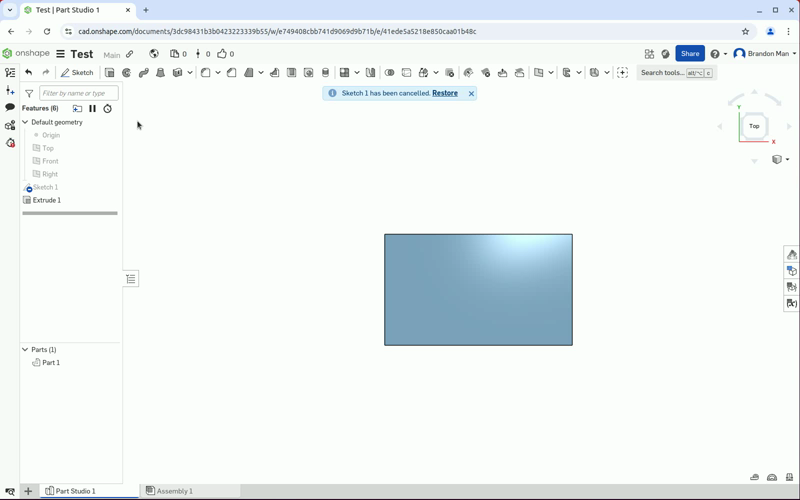
key(shift+h)
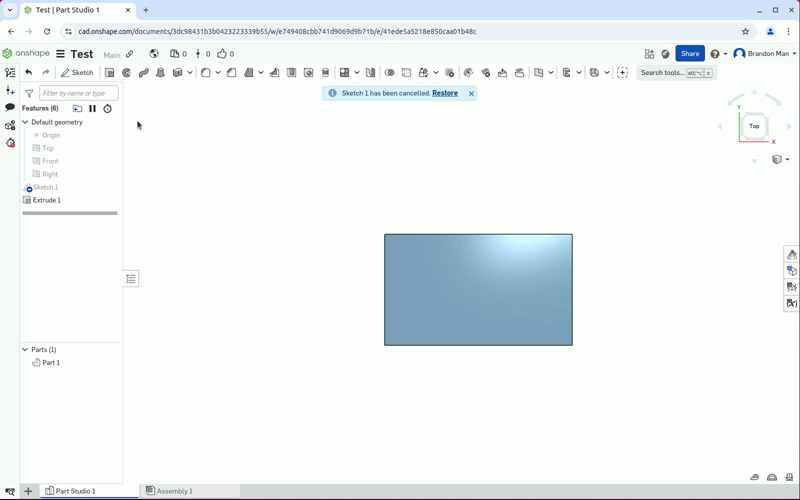
key(shift+h)
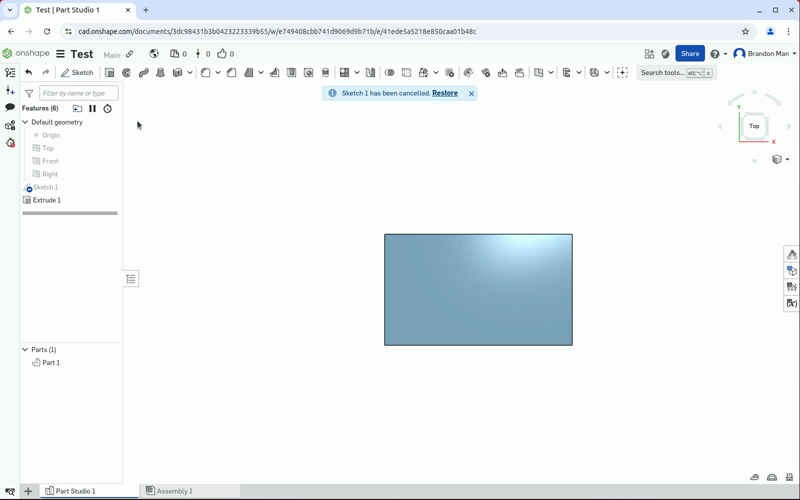
mouse_move(73, 189)
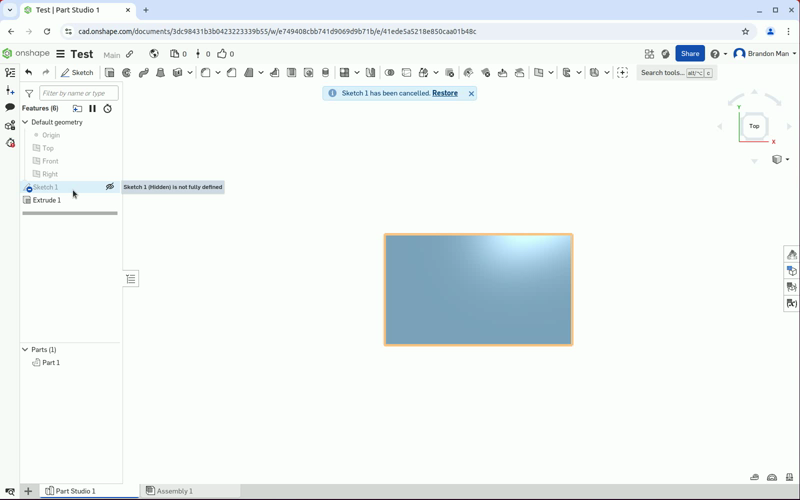
click(73, 189)
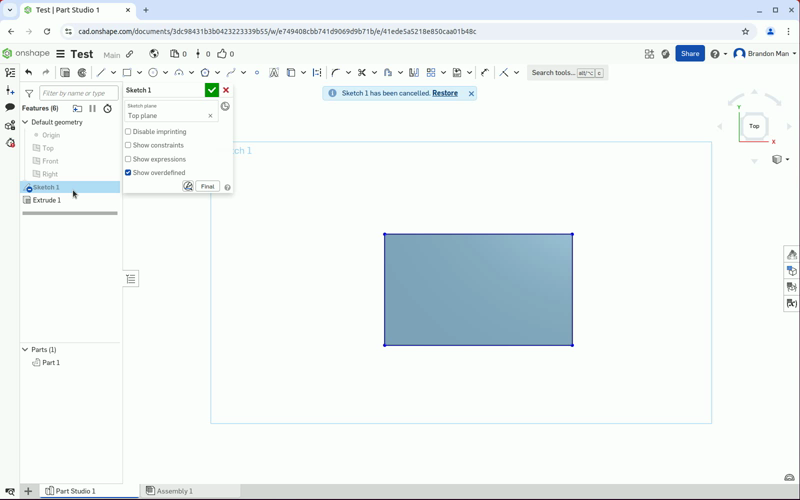
mouse_move(229, 92)
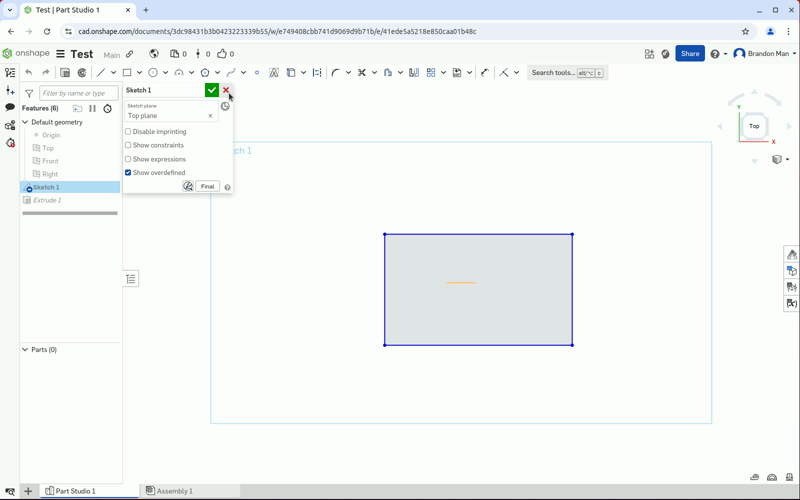
click(229, 92)
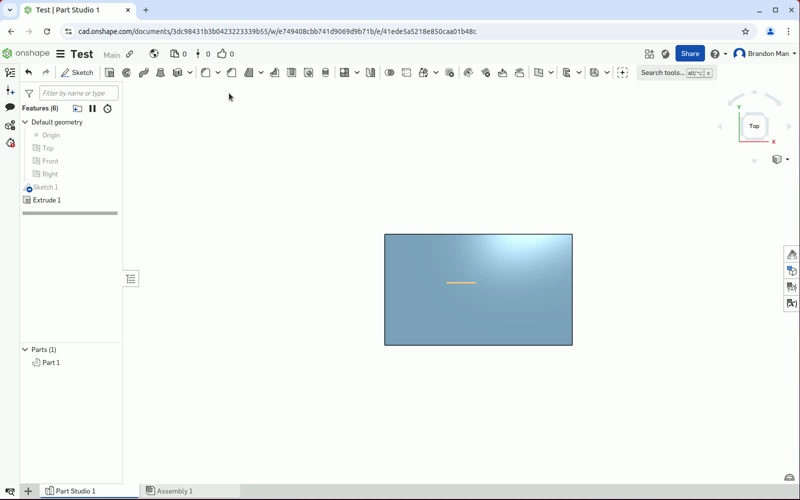
mouse_move(541, 75)
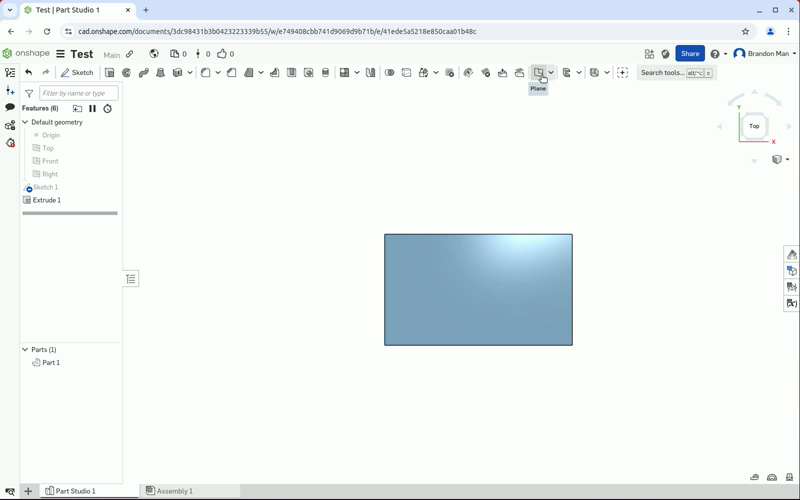
click(541, 75)
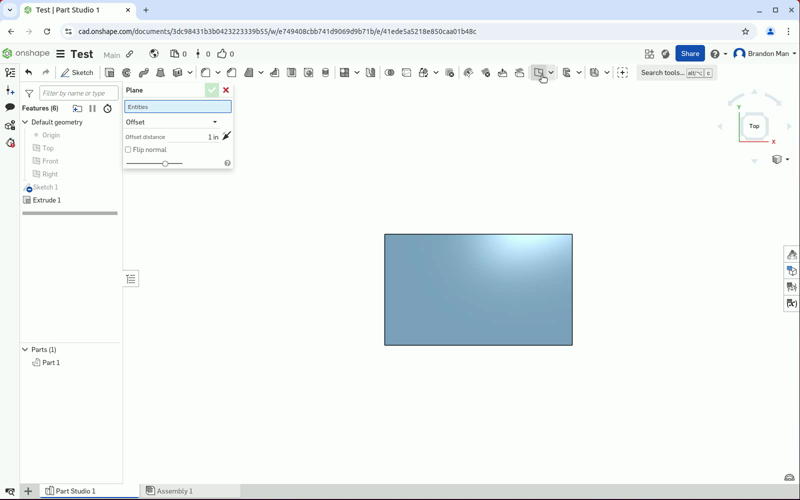
mouse_move(73, 150)
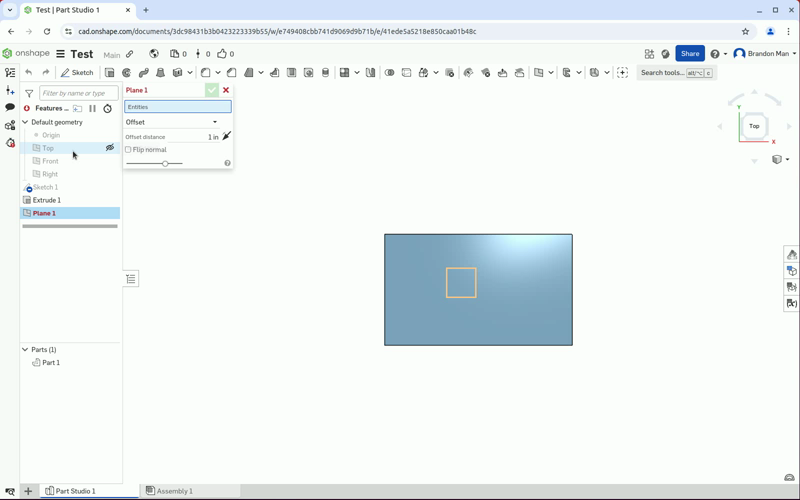
click(73, 150)
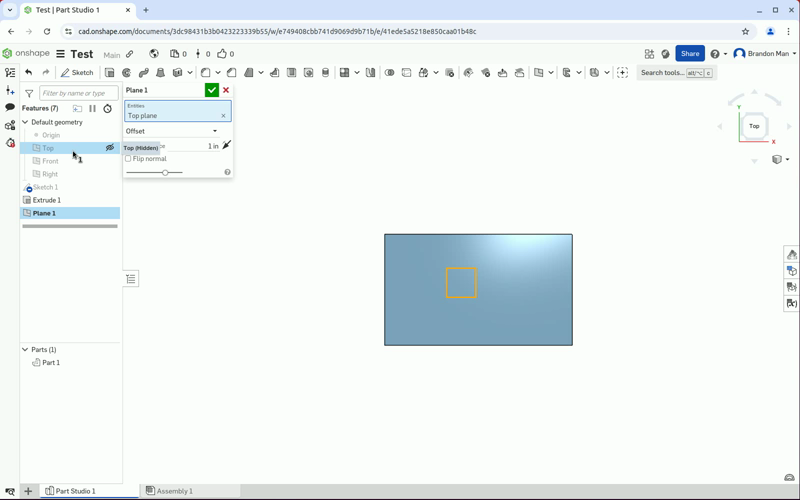
key(tab, 2)
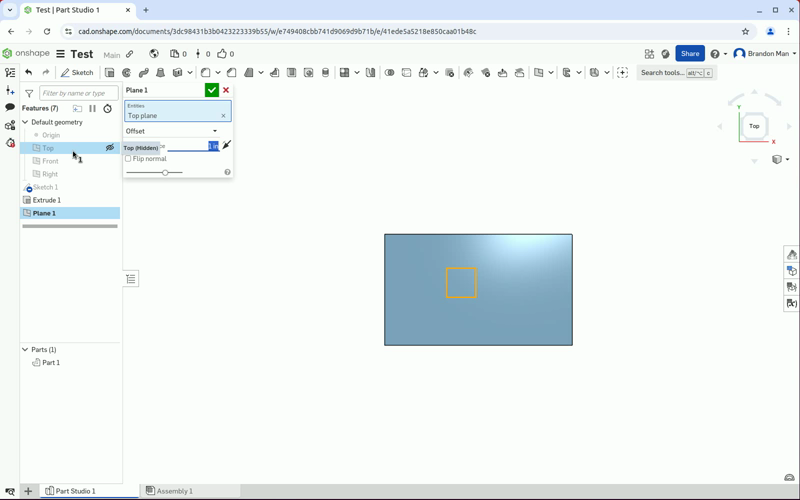
text(13.957)
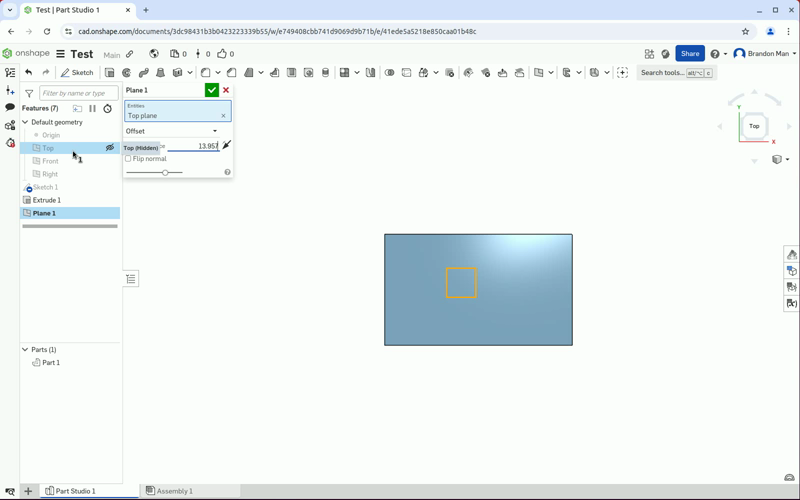
key(enter, 2)
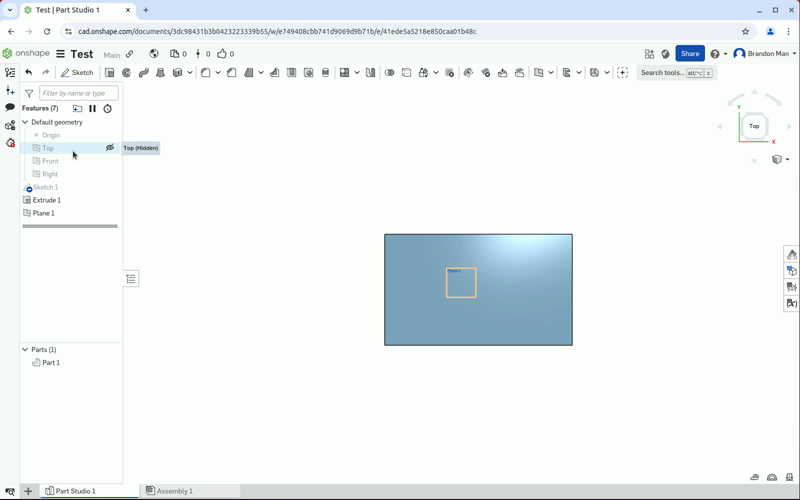
key(shift+s)
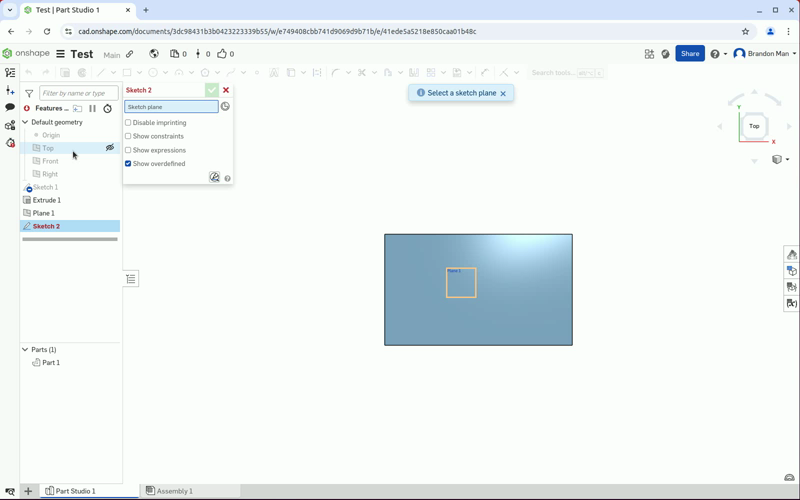
mouse_move(73, 215)
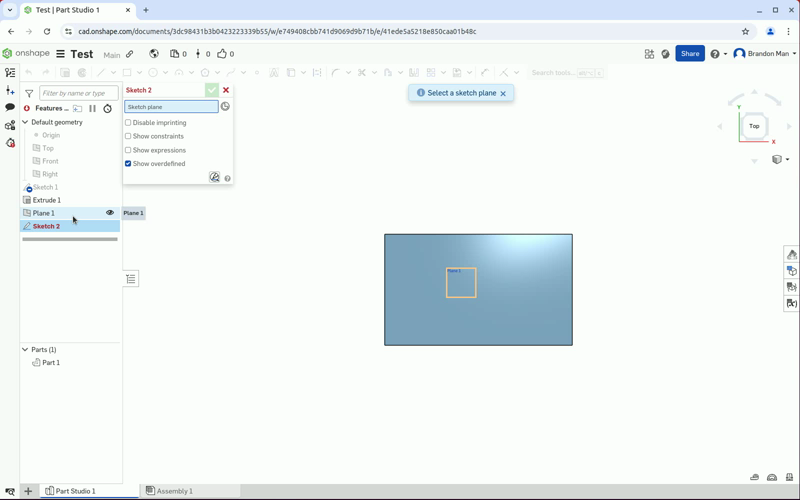
click(73, 215)
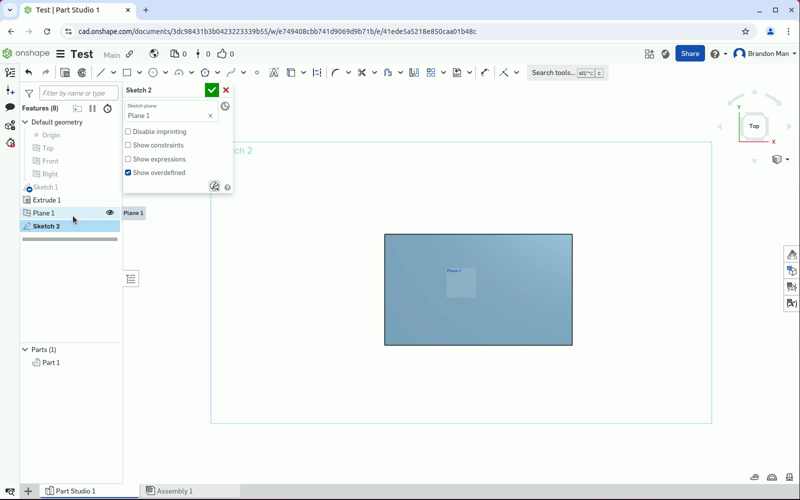
mouse_move(73, 352)
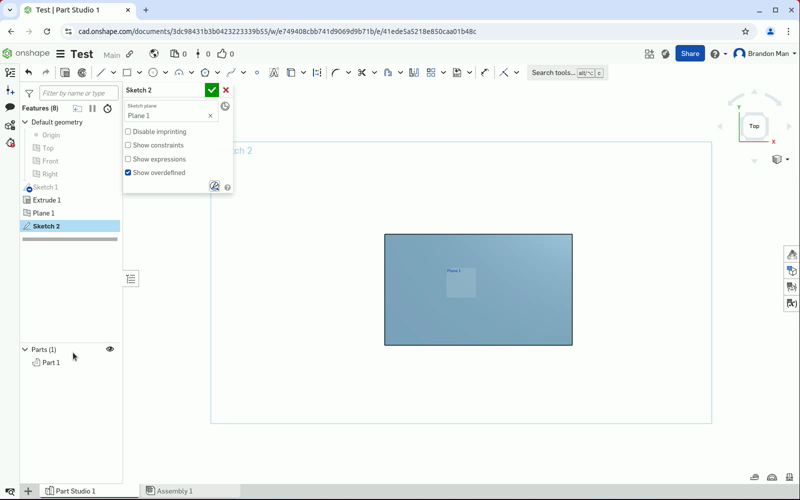
key(y)
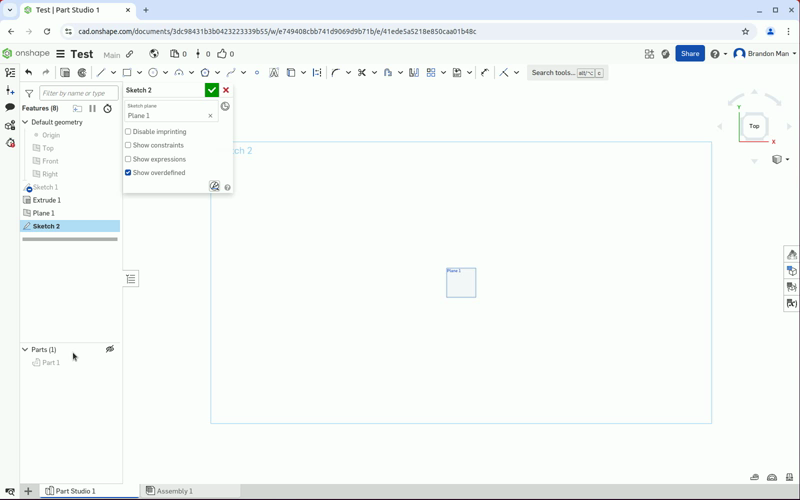
key(c)
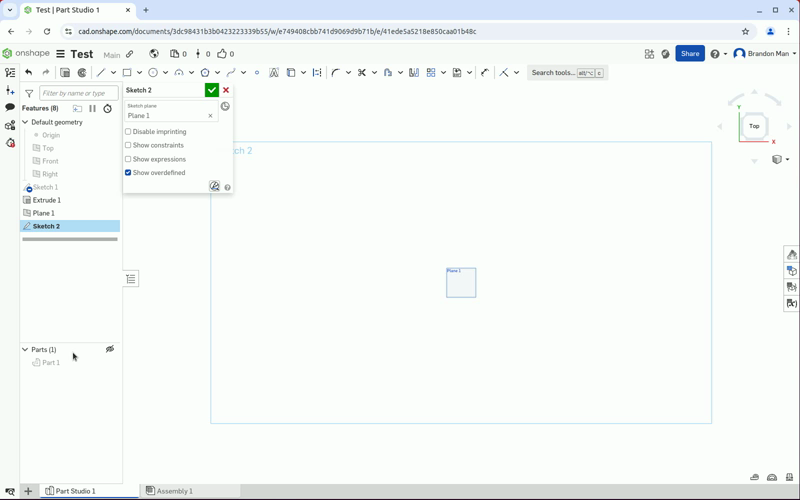
key_down(shift)
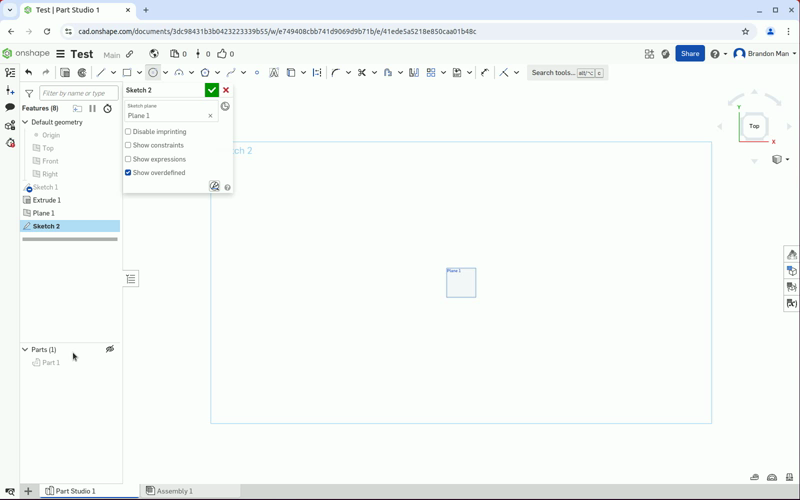
mouse_move(461, 282)
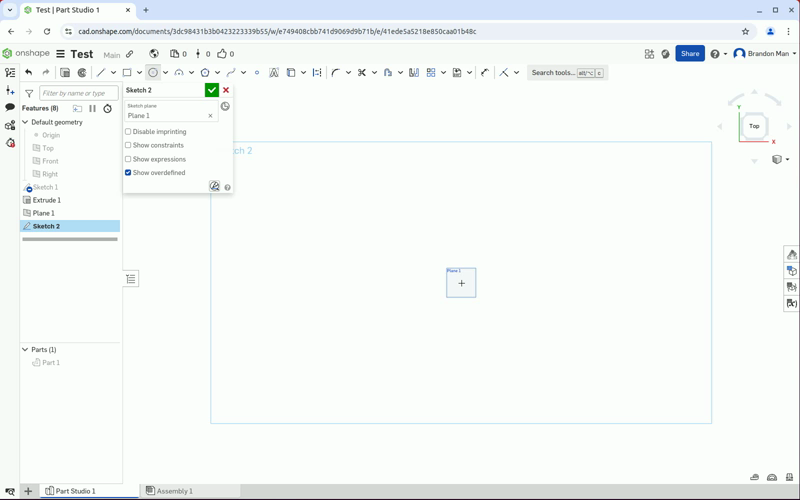
click(461, 282)
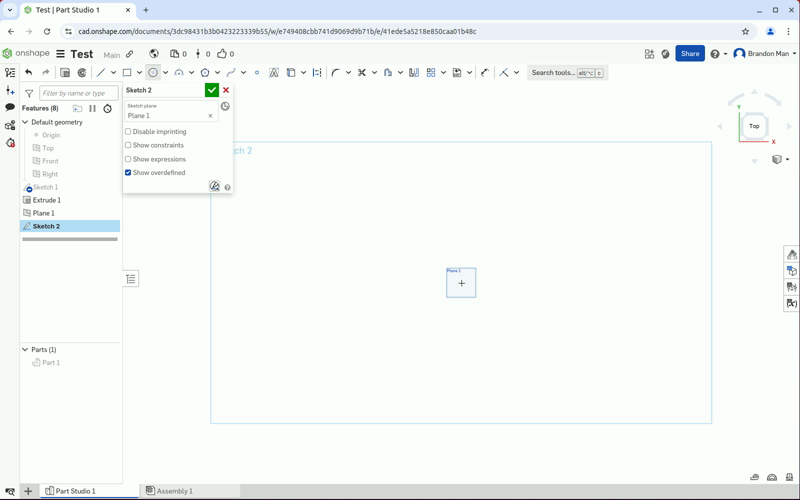
key_up(shift)
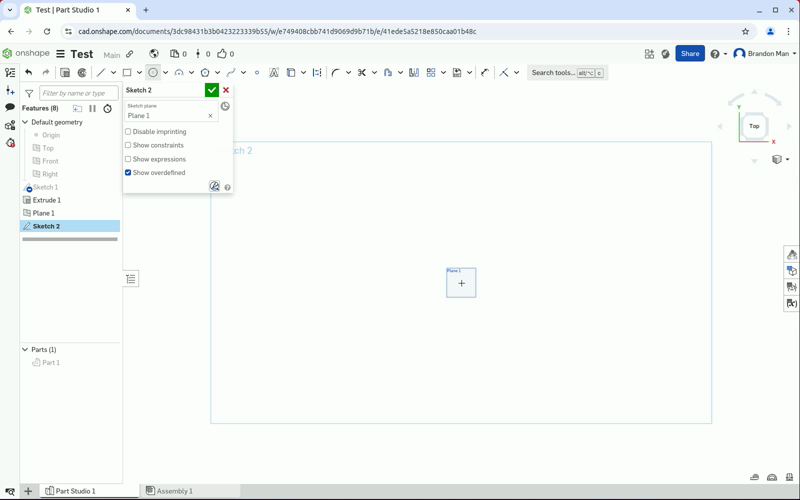
mouse_move(491, 282)
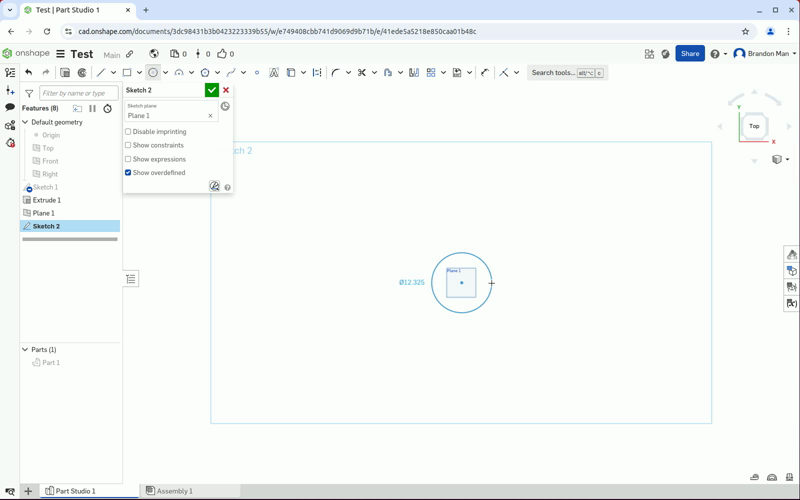
click(491, 282)
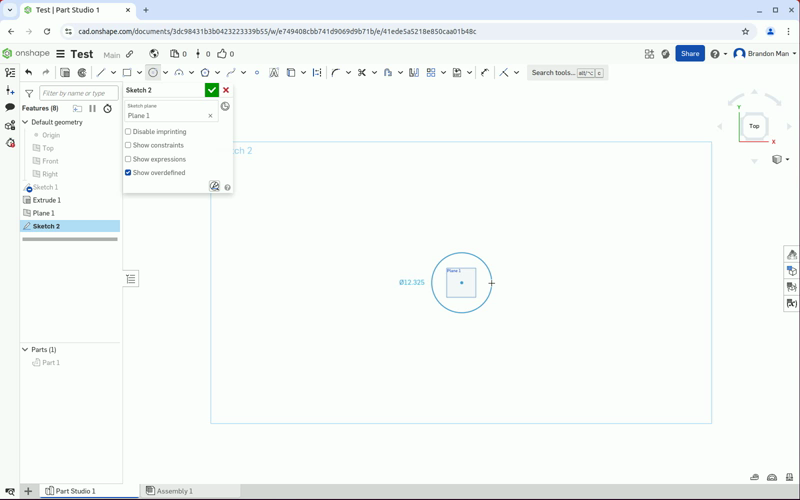
key(esc)
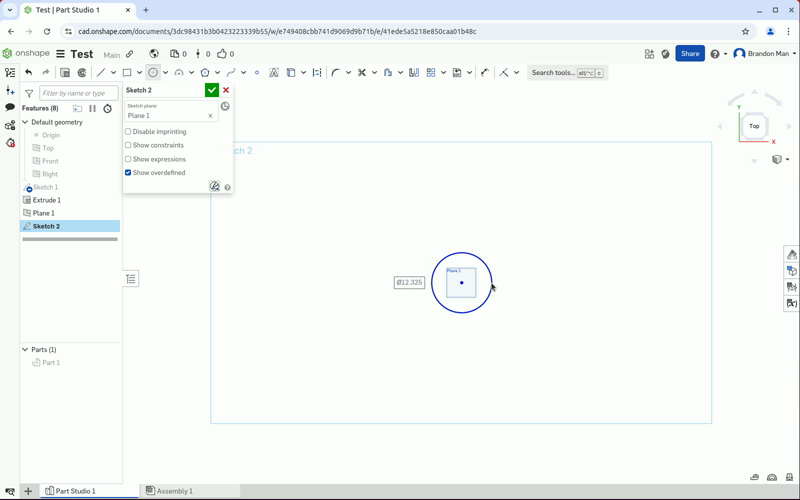
mouse_move(463, 301)
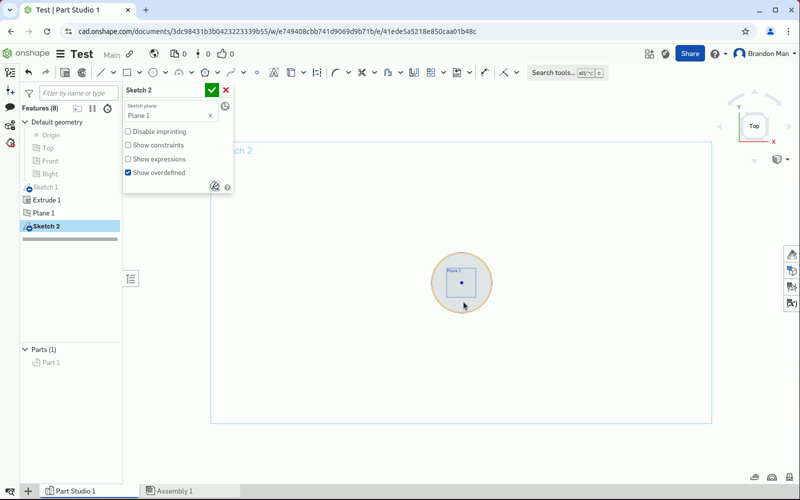
click(463, 301)
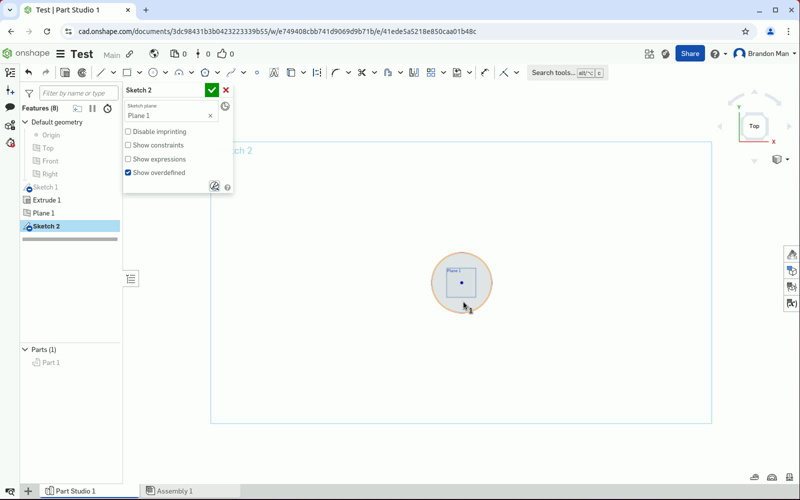
mouse_move(73, 352)
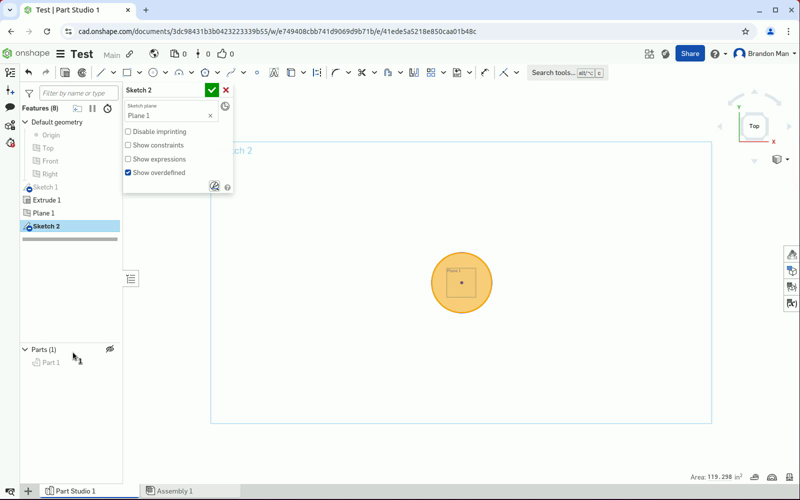
key(shift+y)
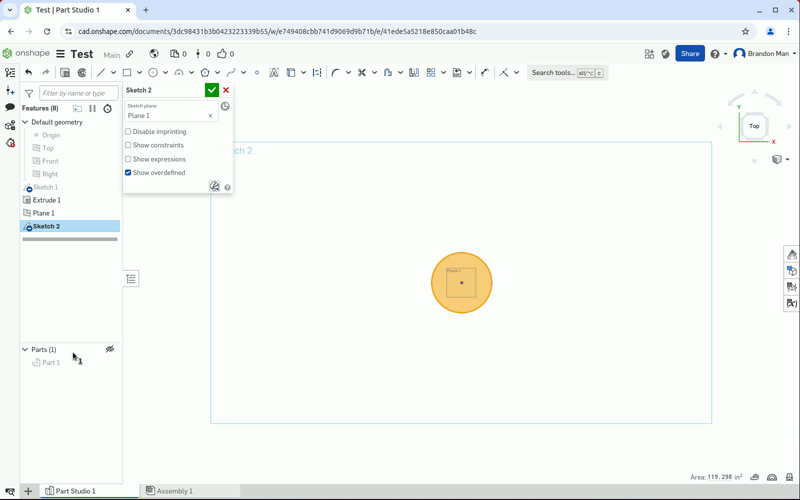
key(shift+e)
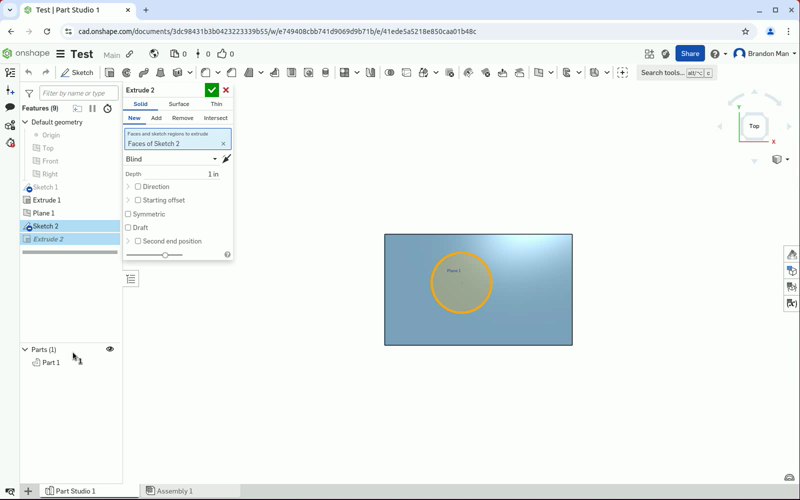
mouse_move(143, 106)
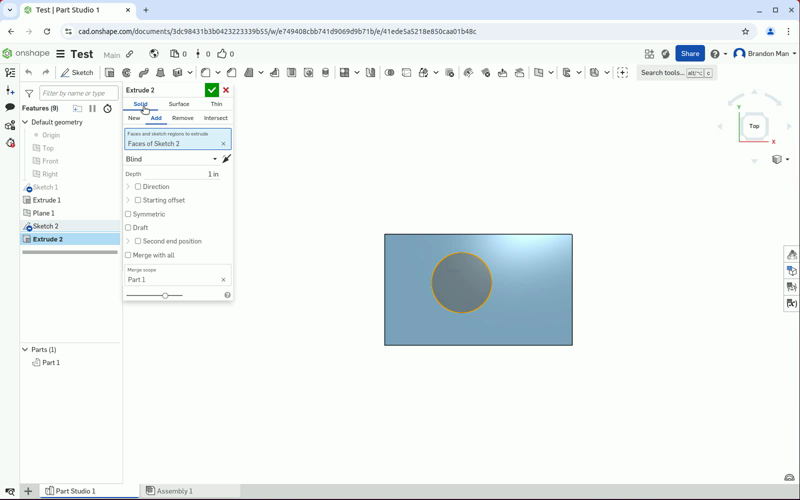
click(143, 106)
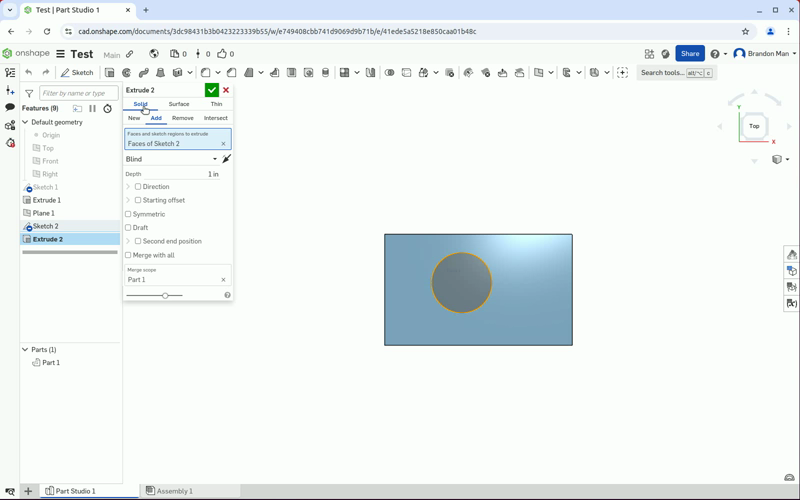
mouse_move(137, 120)
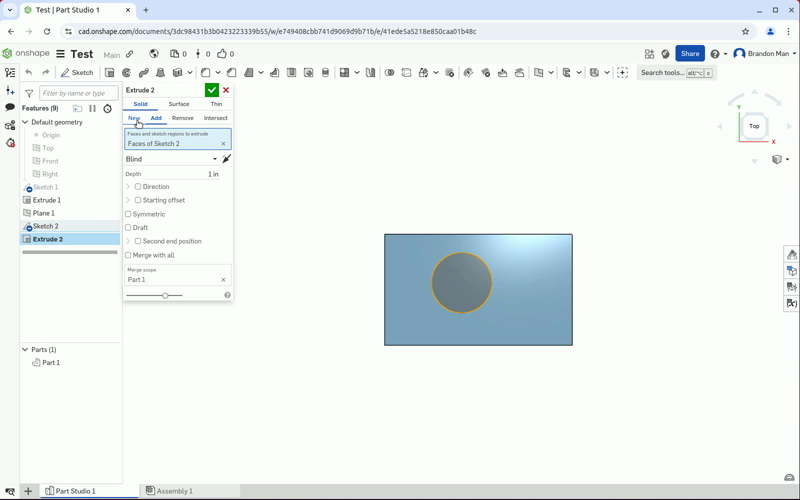
click(137, 120)
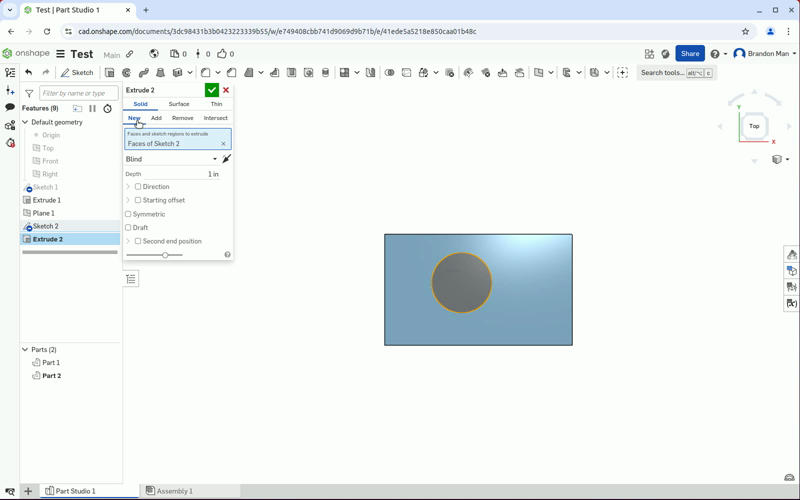
key(tab, 4)
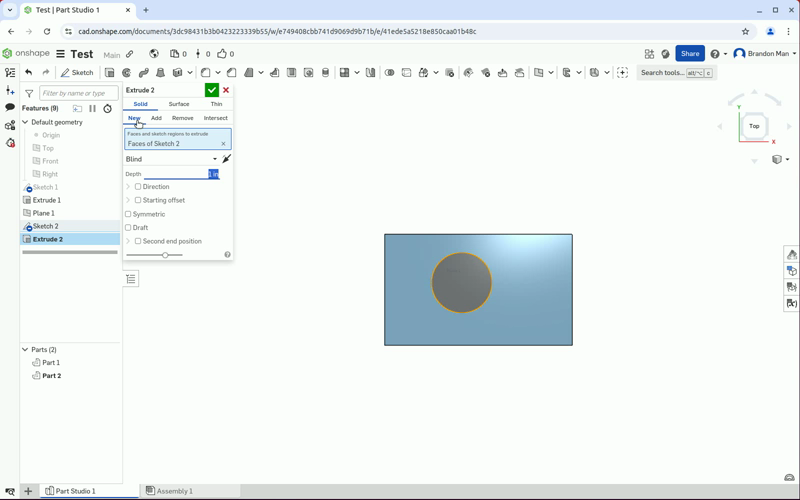
text(6.981)
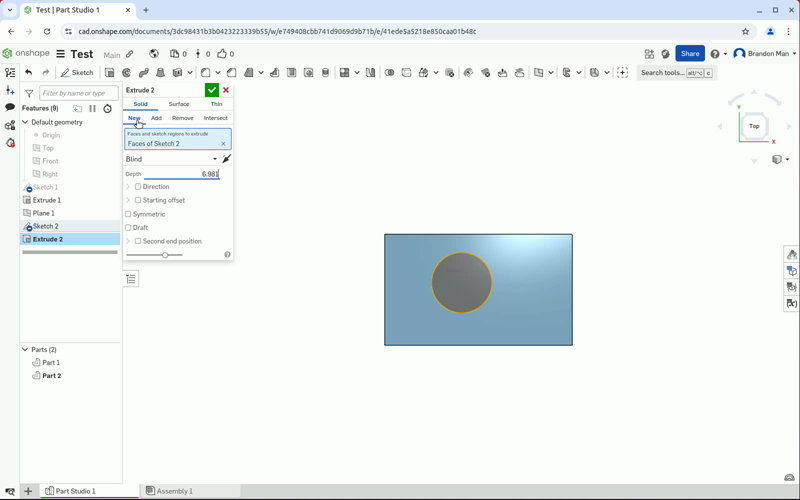
key(enter)
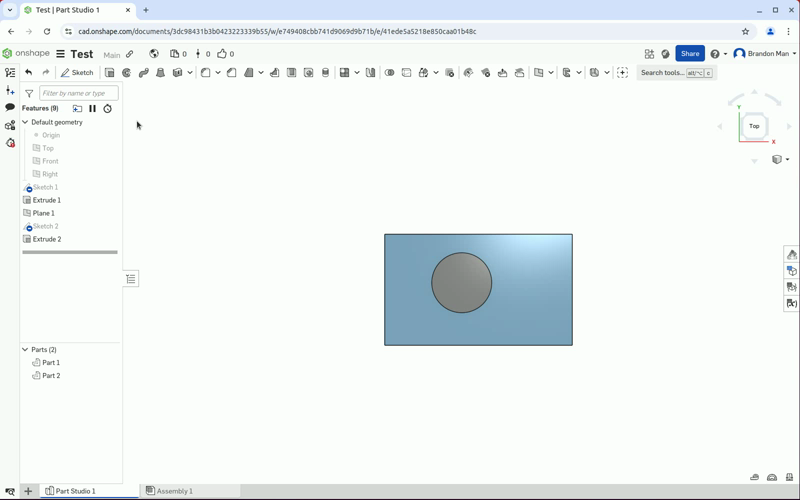
key(shift+h)
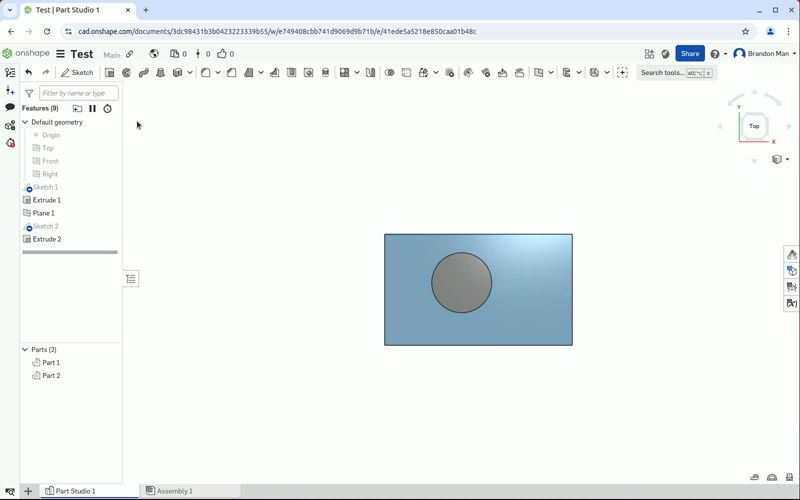
key(shift+h)
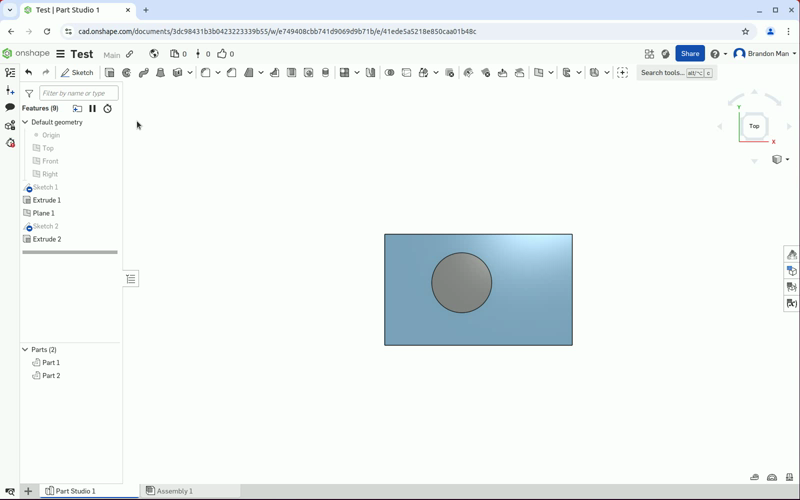
mouse_move(73, 189)
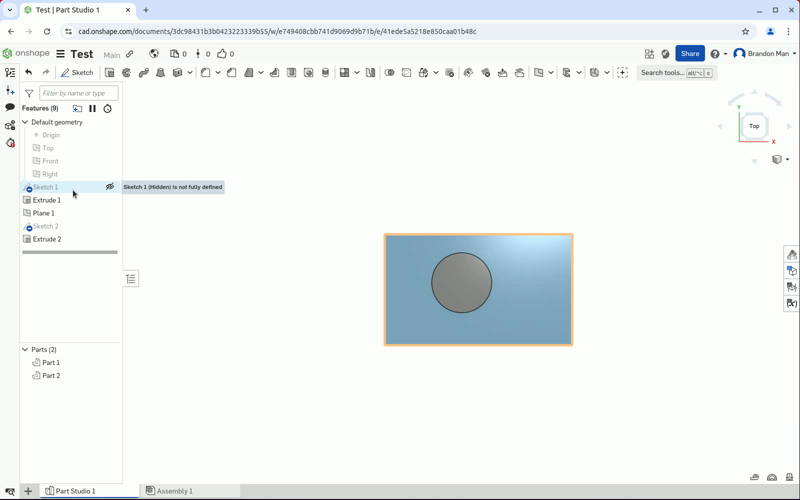
click(73, 189)
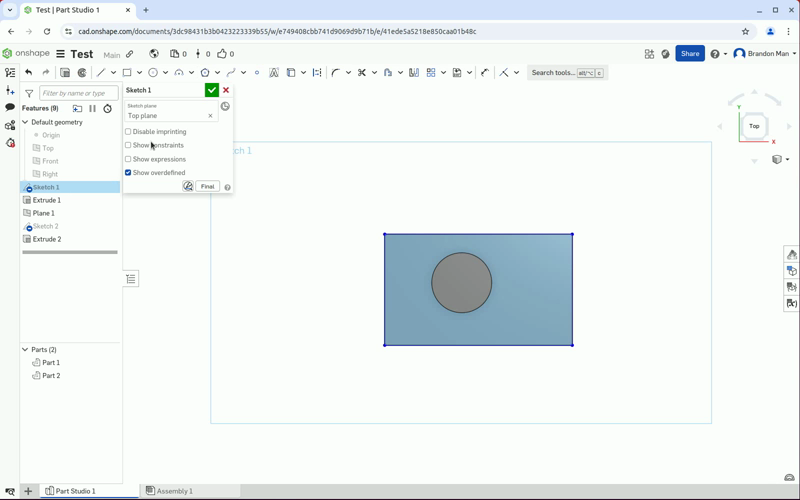
mouse_move(229, 92)
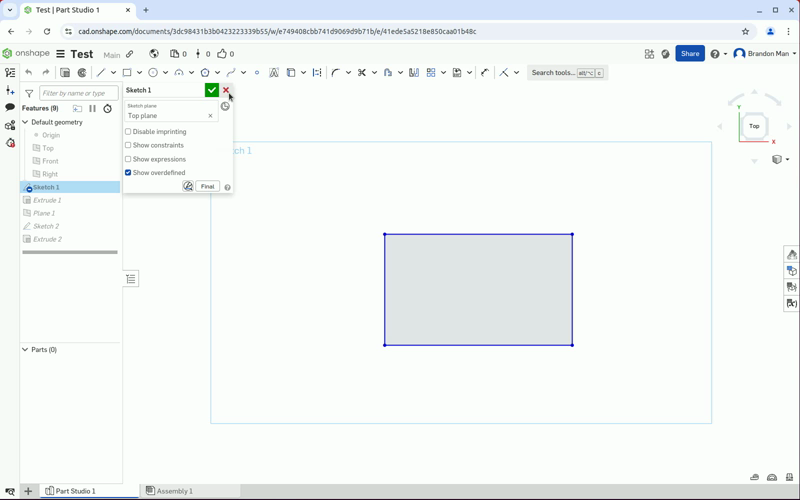
click(229, 92)
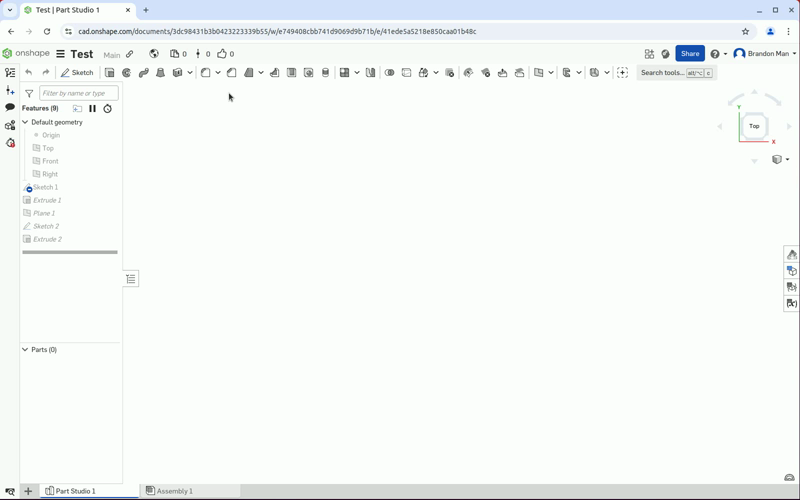
mouse_move(73, 352)
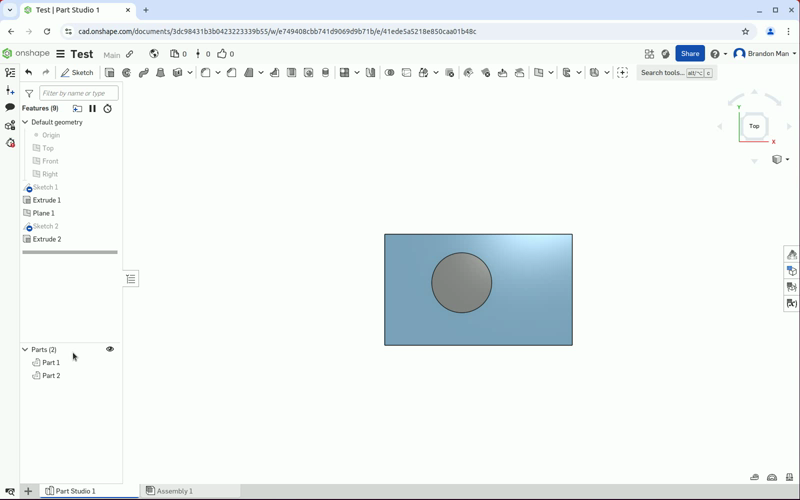
key(y)
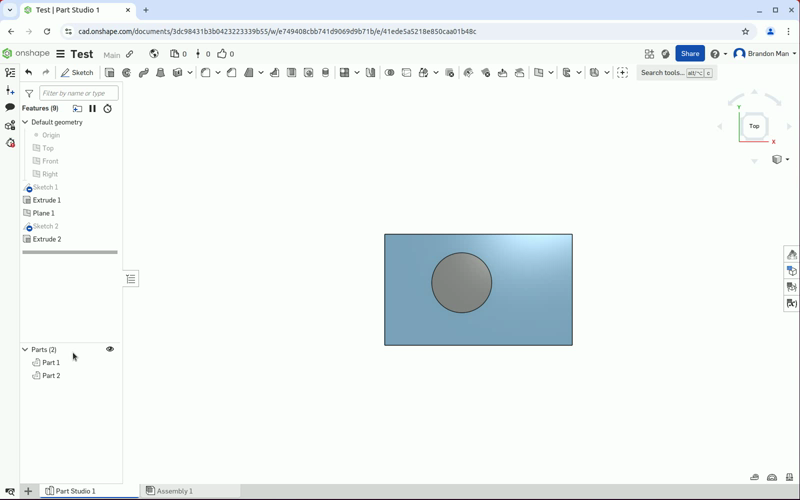
key(shift+p)
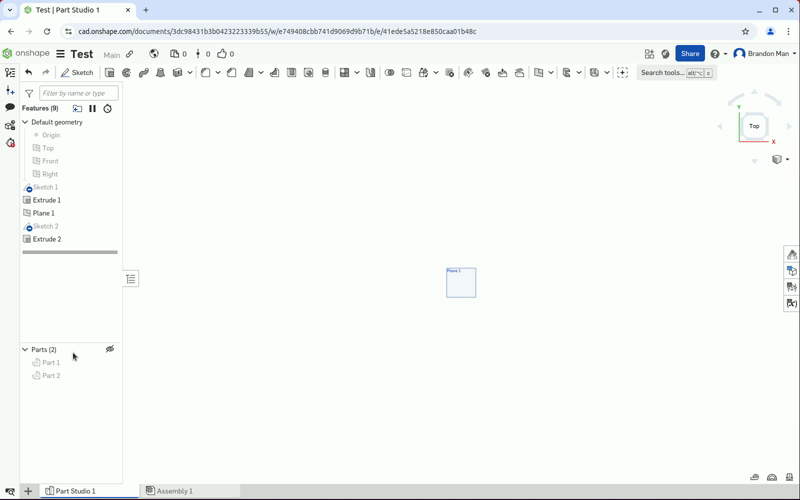
key(space)
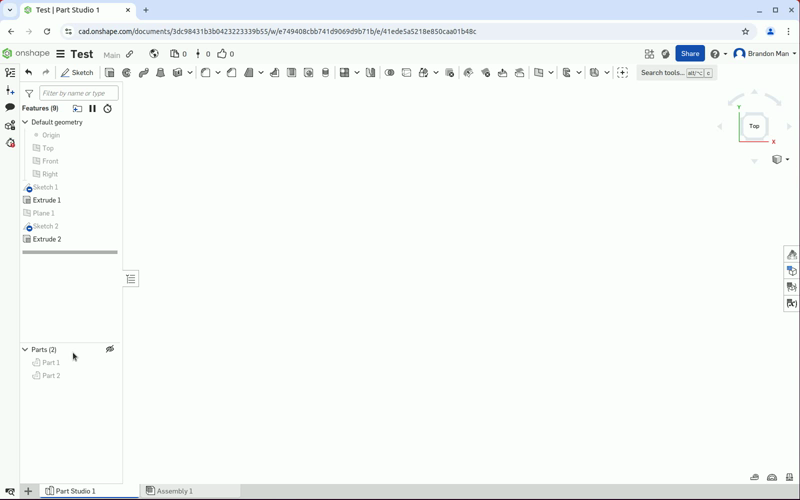
key_down(shift)
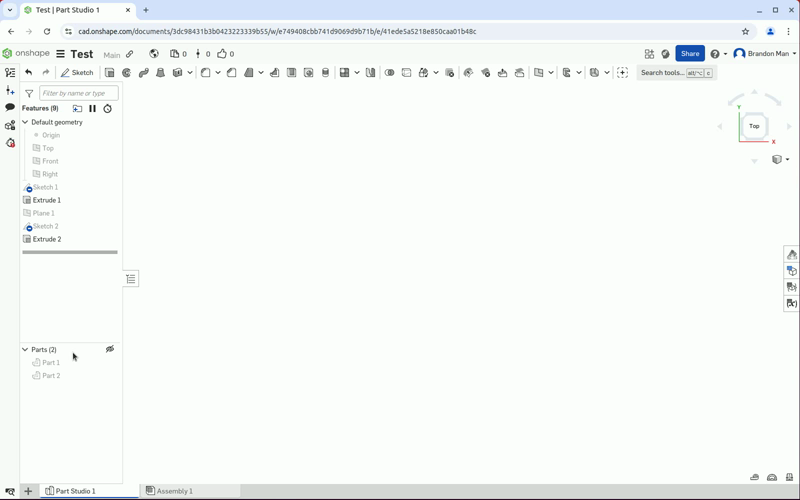
key(up)
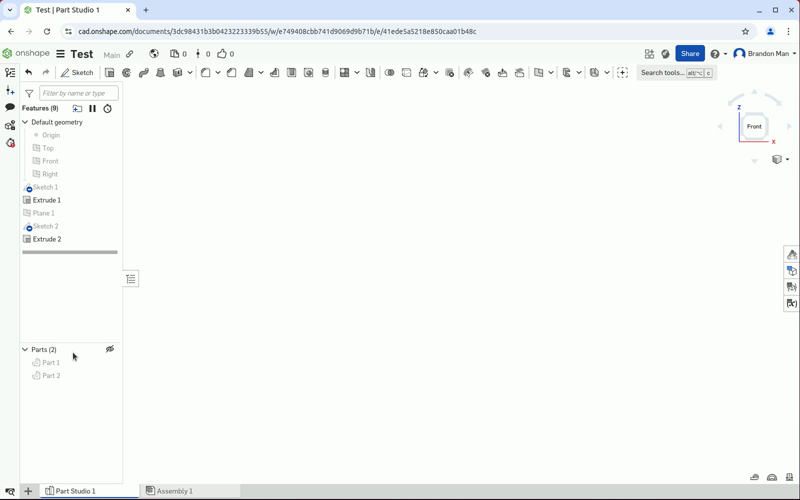
key_up(shift)
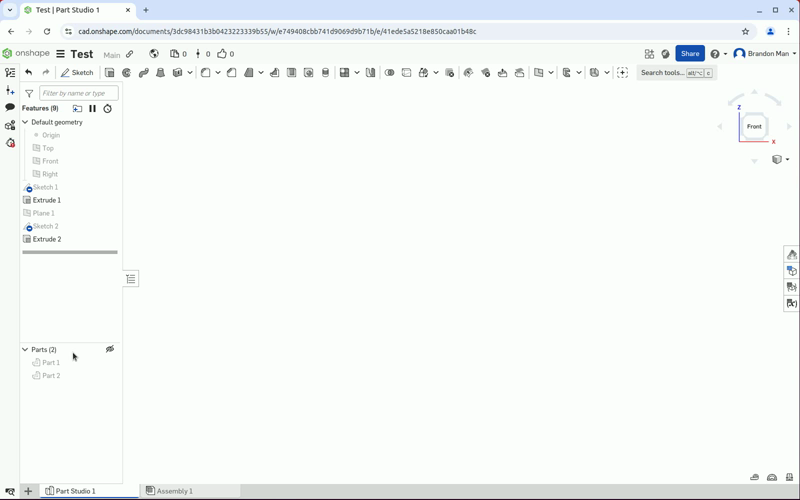
mouse_move(73, 352)
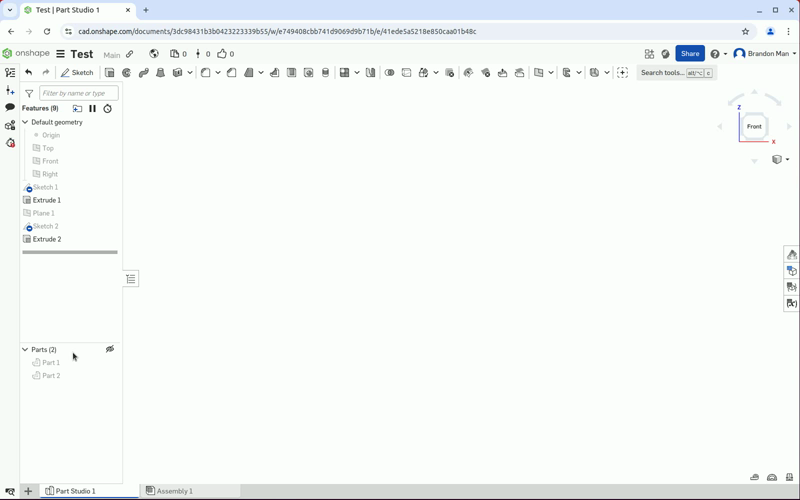
key(shift+y)
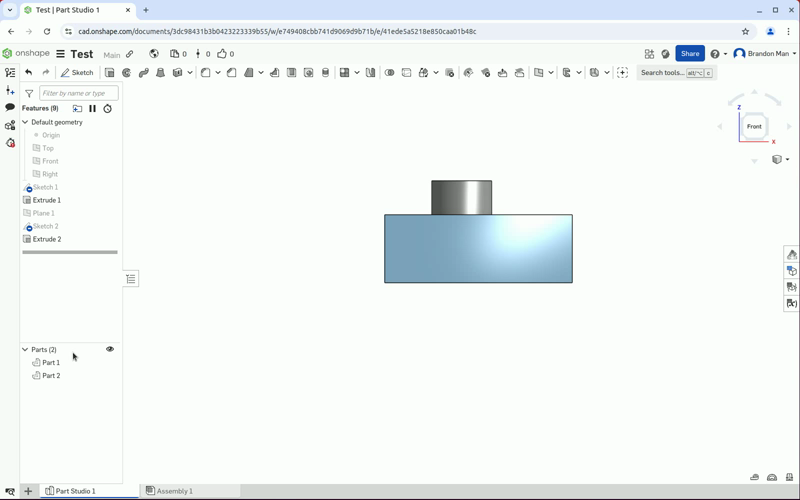
mouse_move(541, 75)
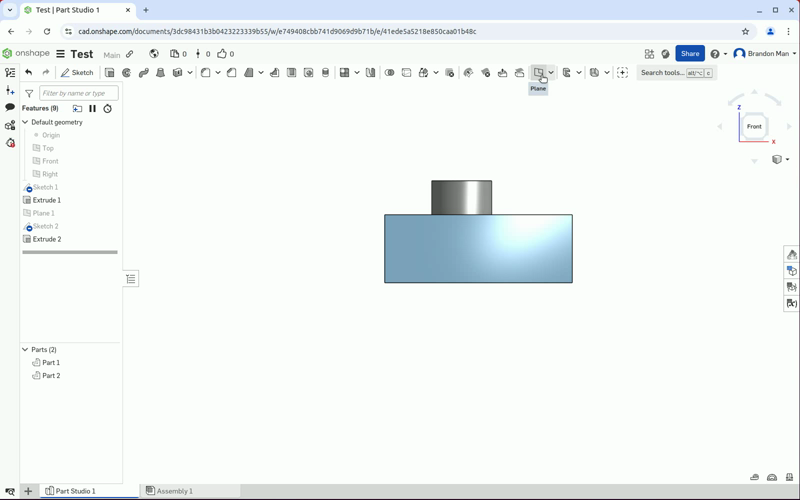
click(541, 75)
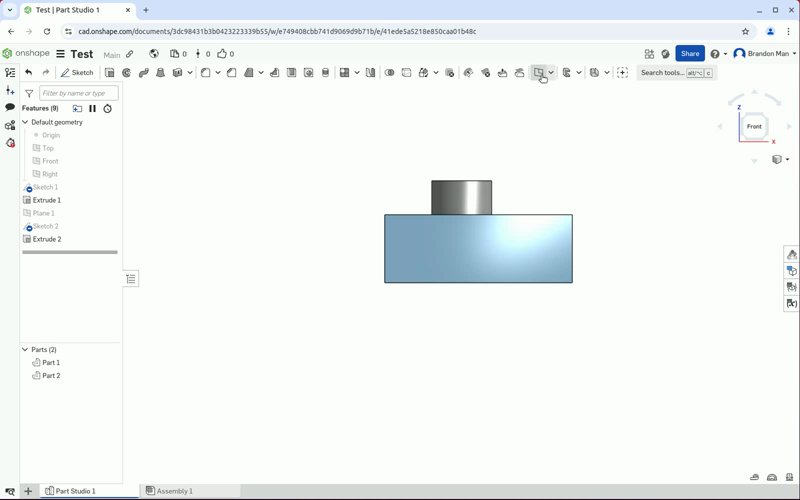
mouse_move(73, 163)
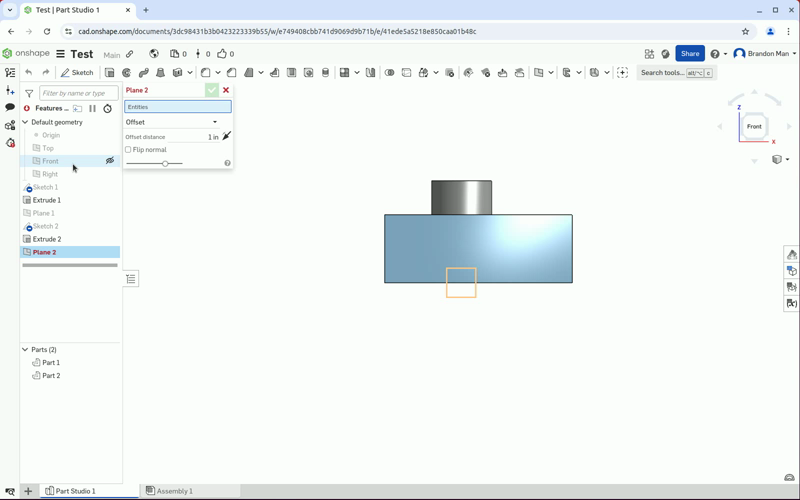
click(73, 163)
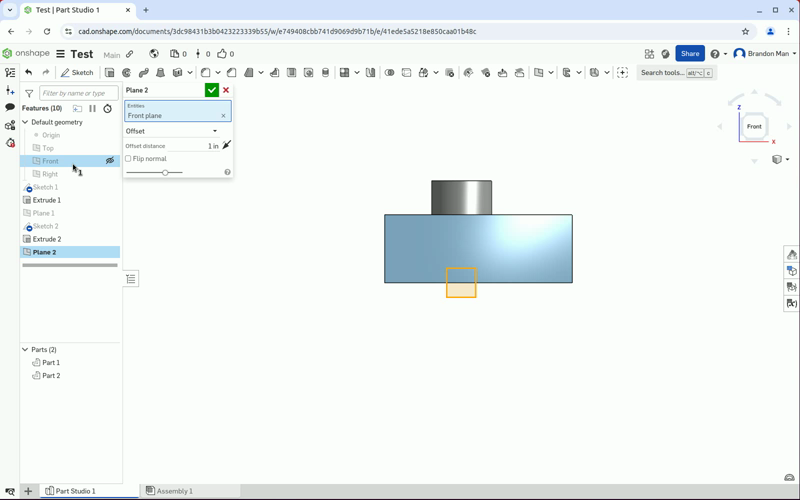
key(tab, 2)
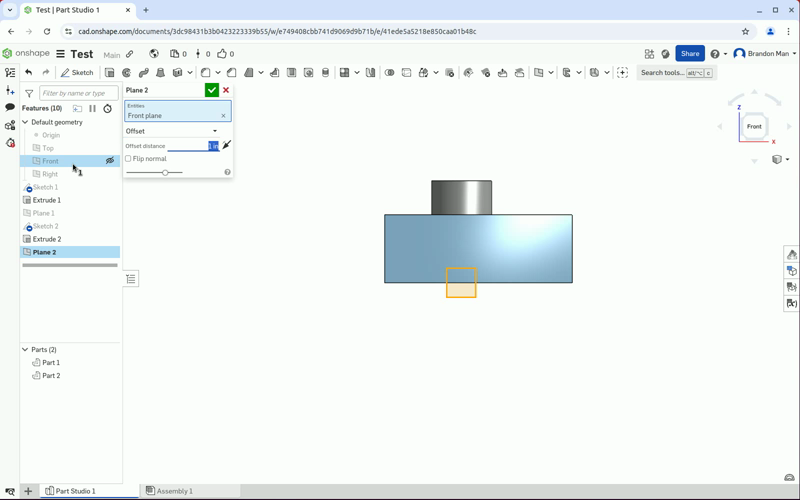
text(12.756)
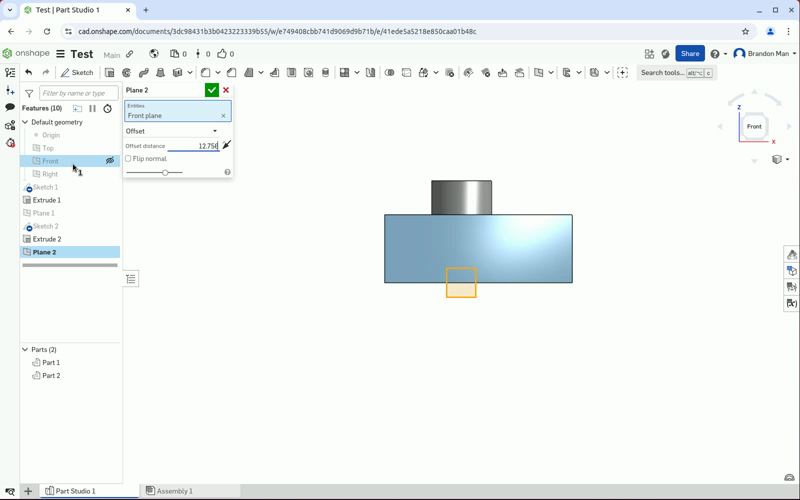
key(enter, 2)
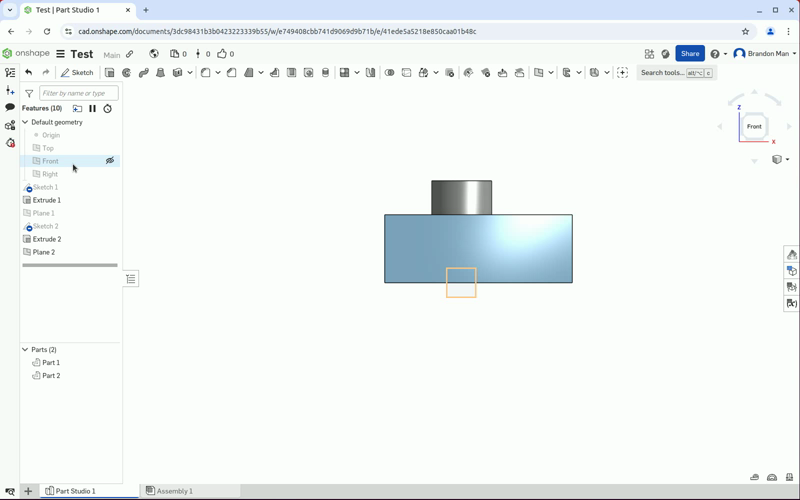
key(shift+s)
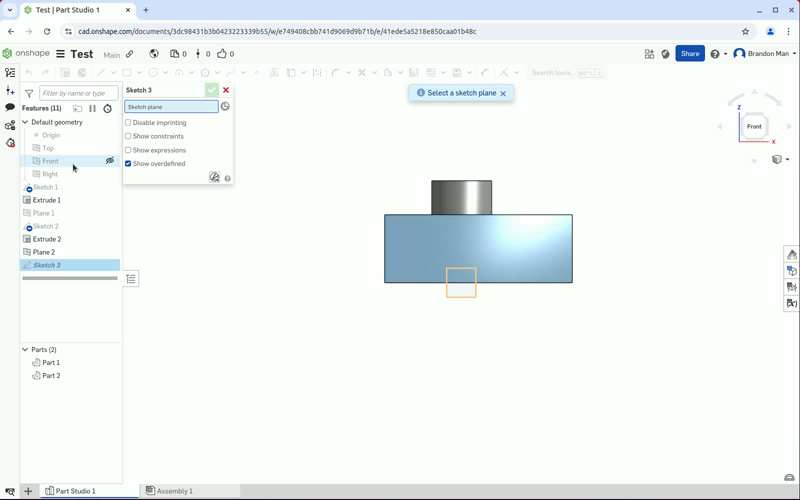
mouse_move(73, 254)
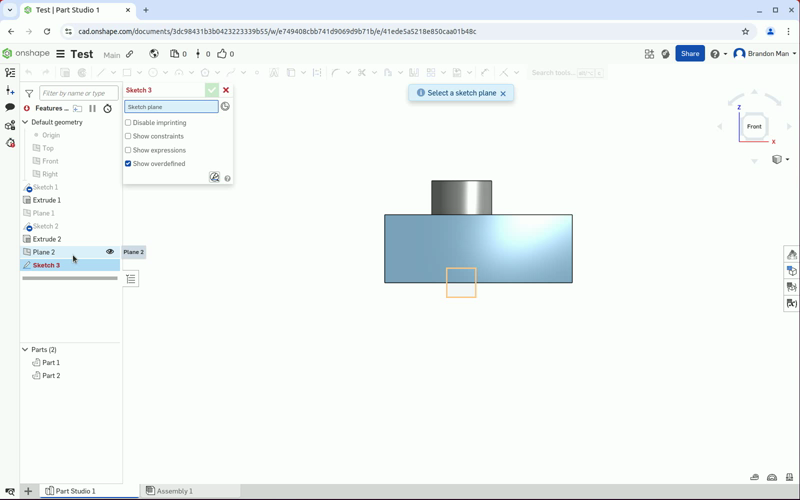
click(73, 254)
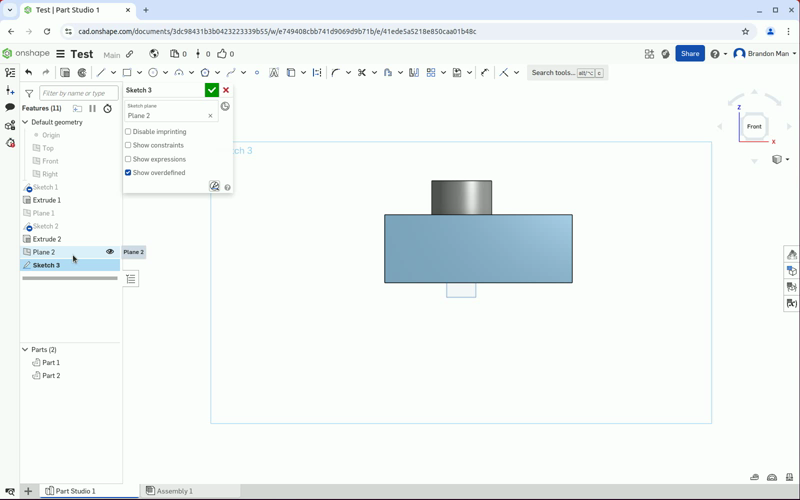
mouse_move(73, 352)
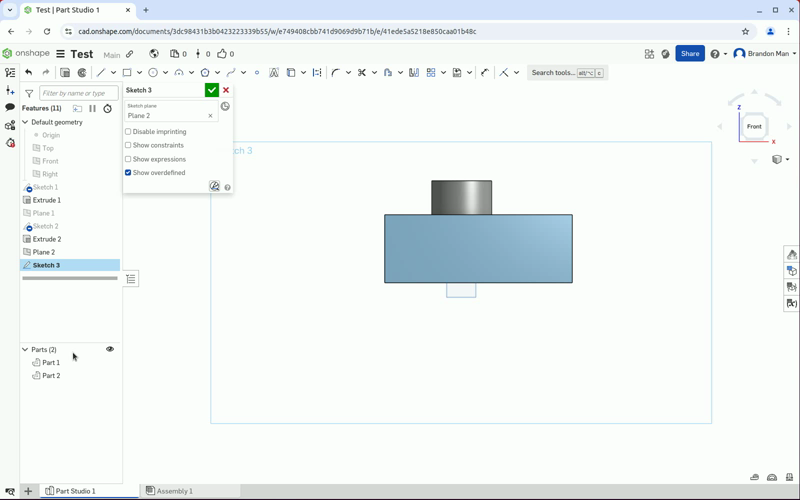
key(y)
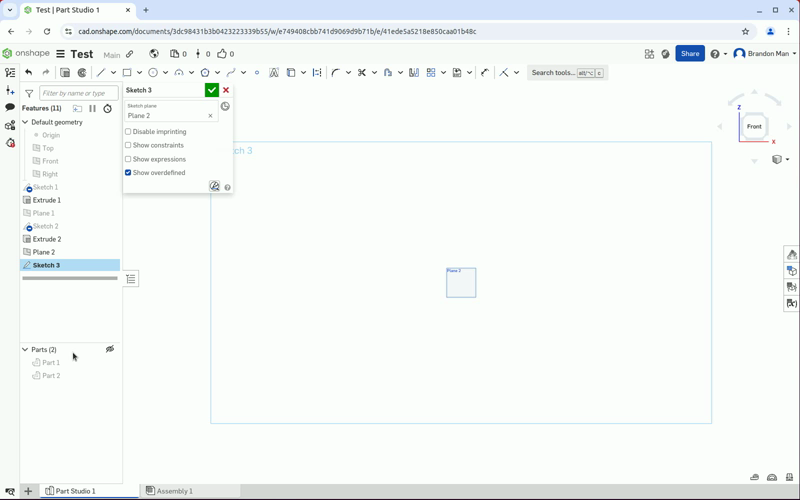
key(l)
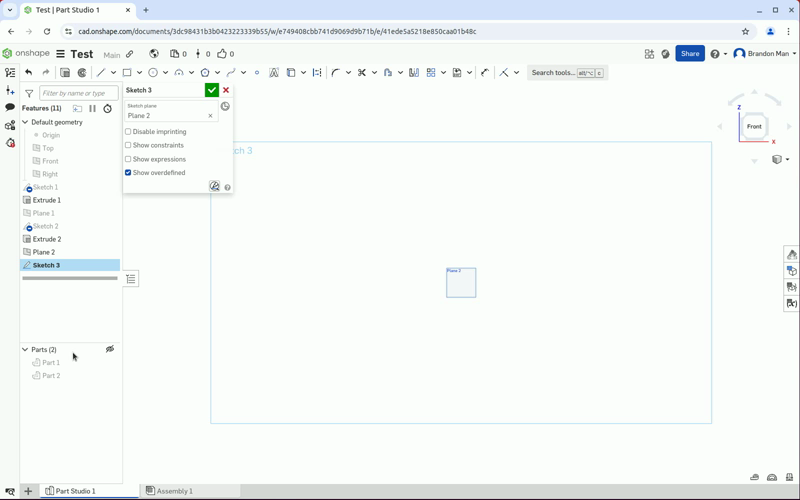
key_down(shift)
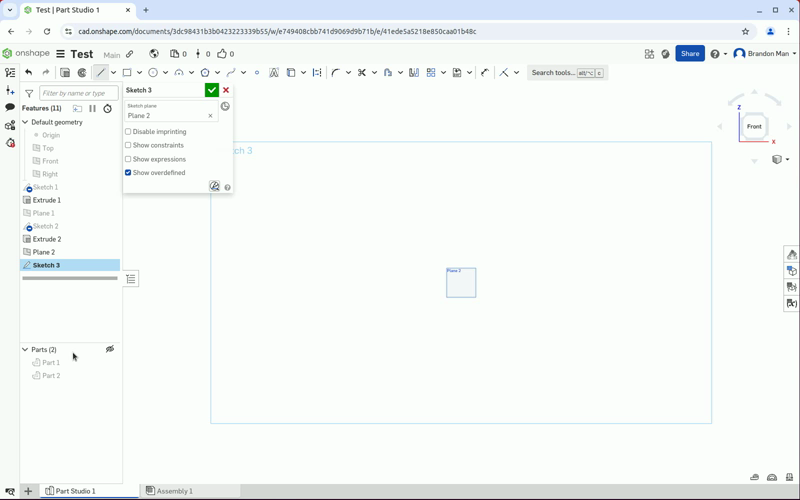
mouse_move(431, 179)
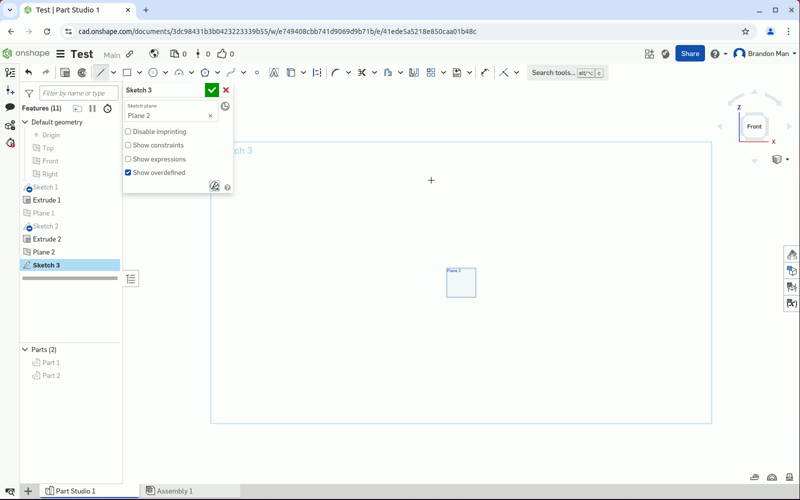
click(431, 179)
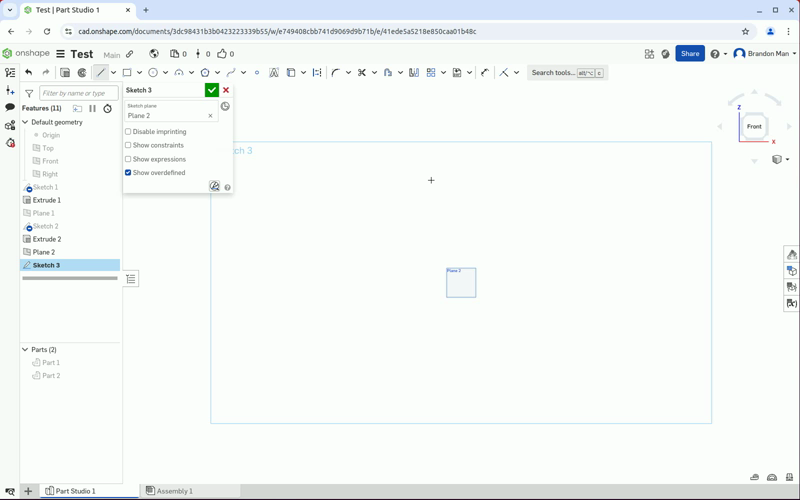
key_up(shift)
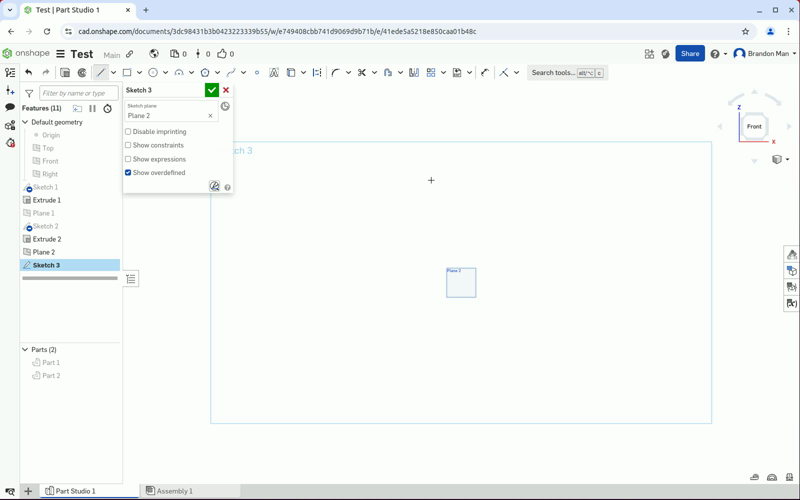
key_down(shift)
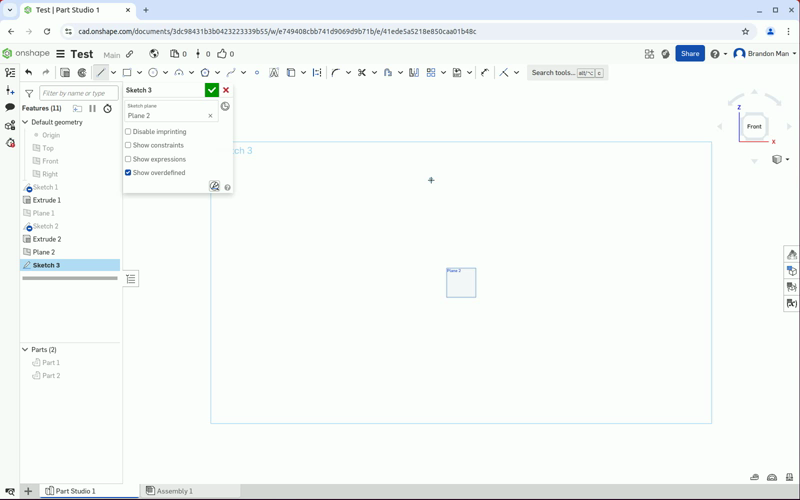
mouse_move(492, 196)
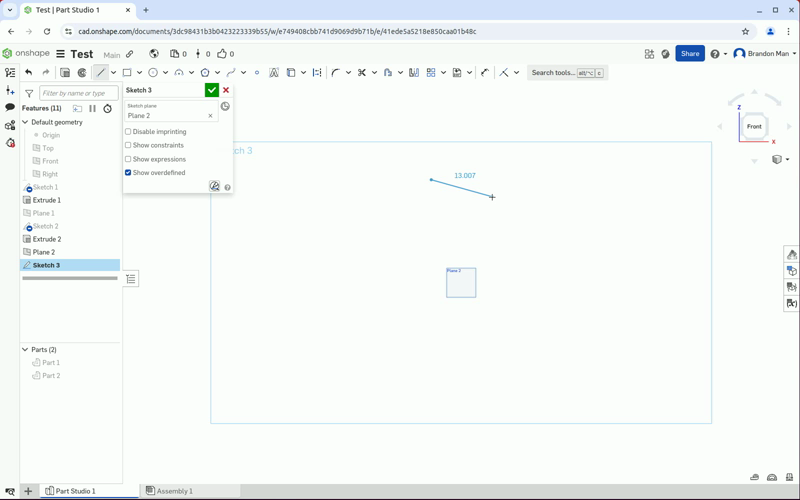
click(492, 196)
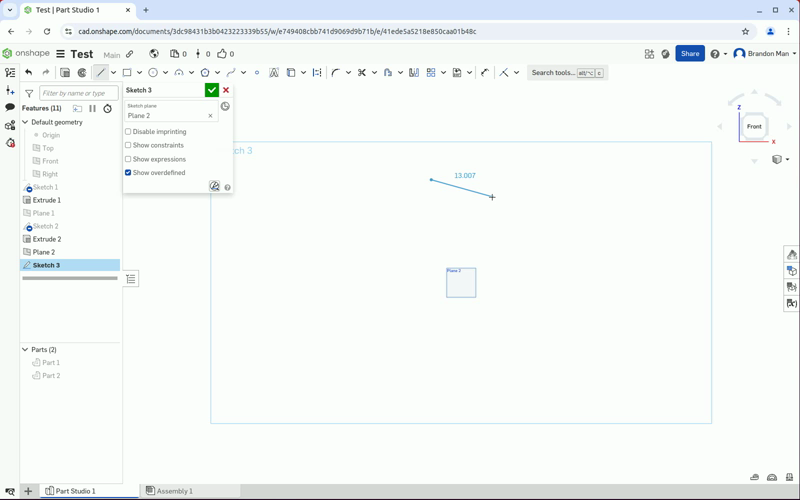
key_up(shift)
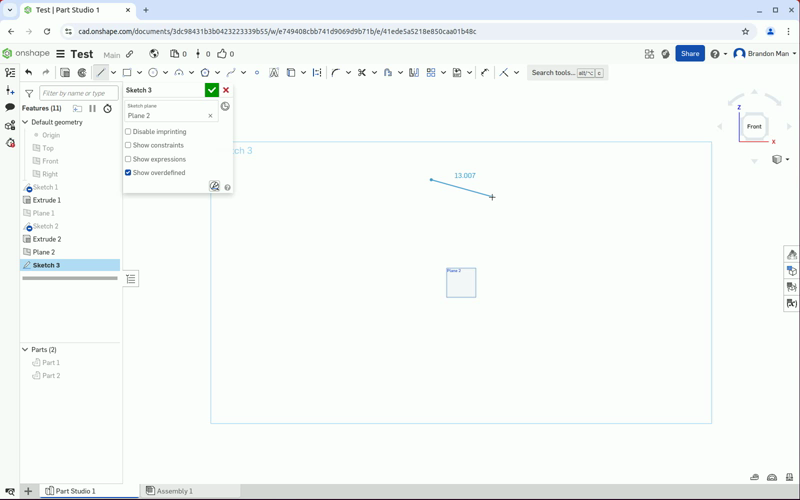
key_down(shift)
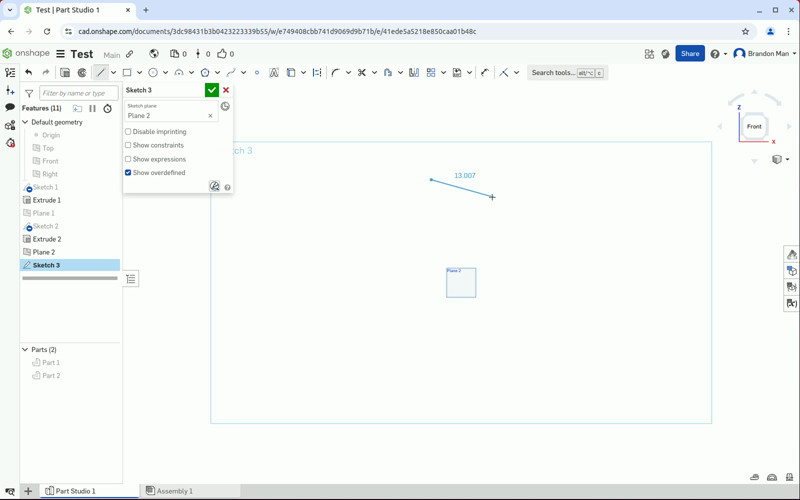
mouse_move(522, 196)
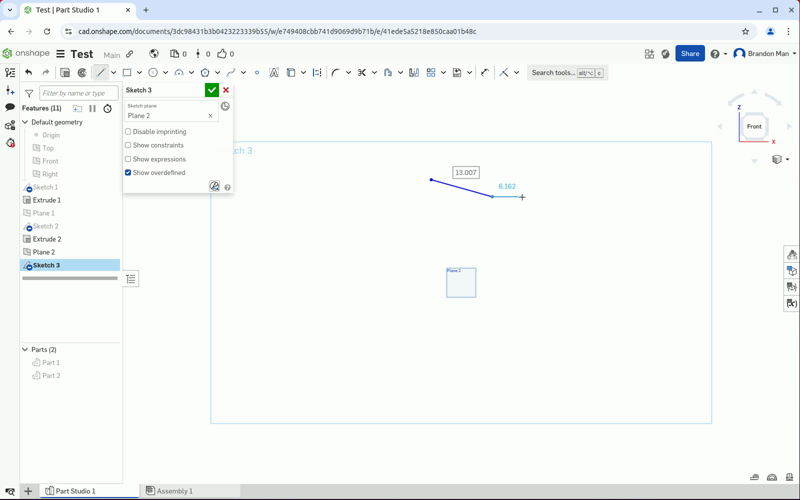
mouse_move(492, 179)
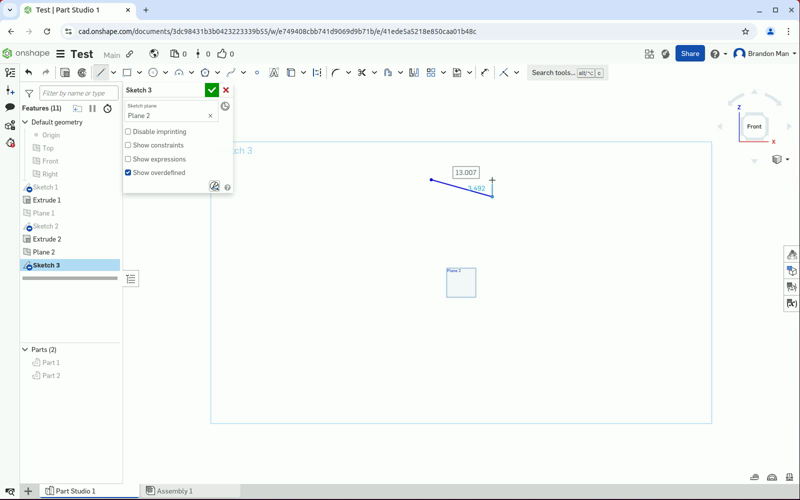
click(492, 179)
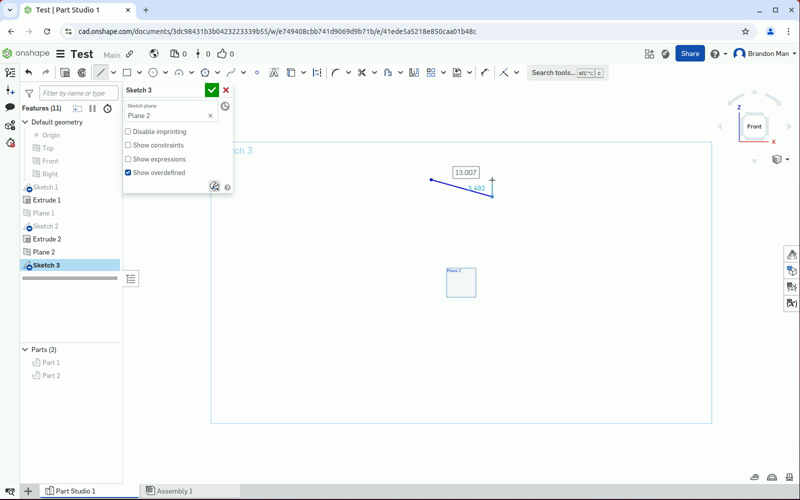
key_up(shift)
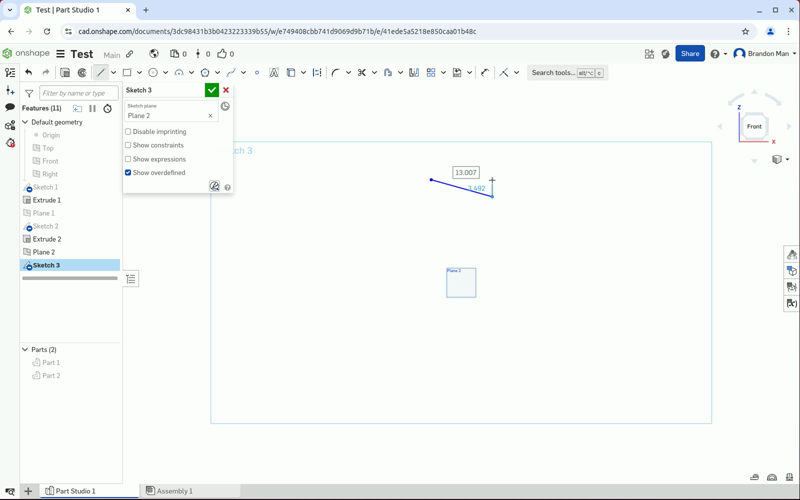
key_down(shift)
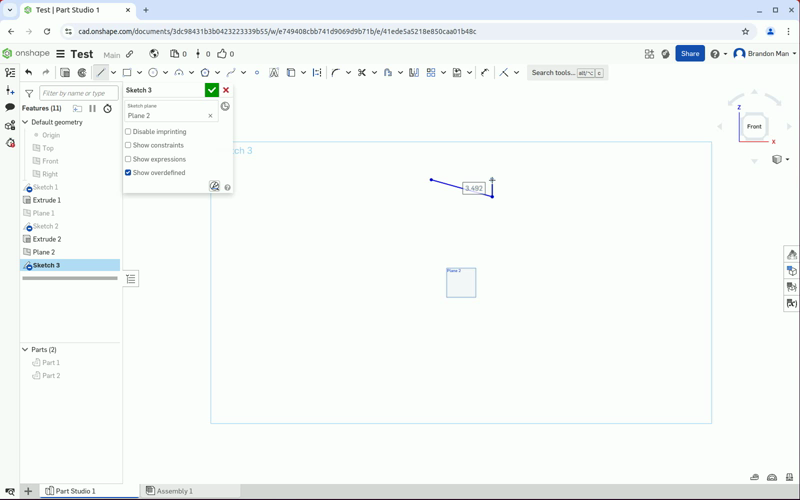
mouse_move(431, 179)
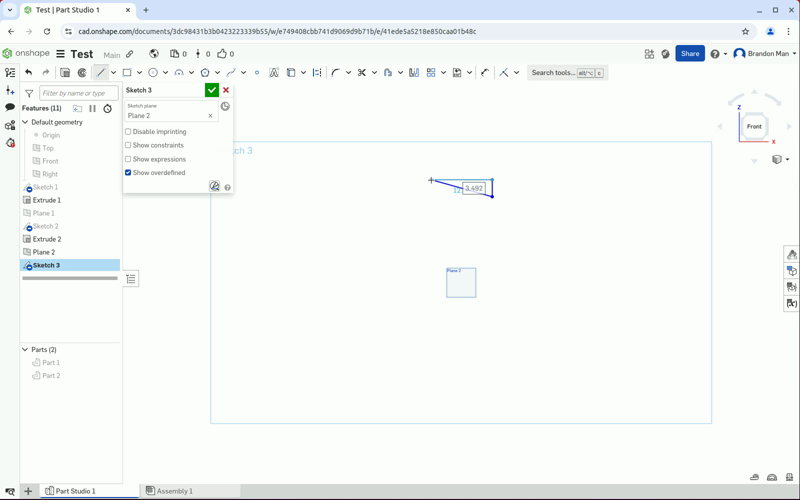
key_up(shift)
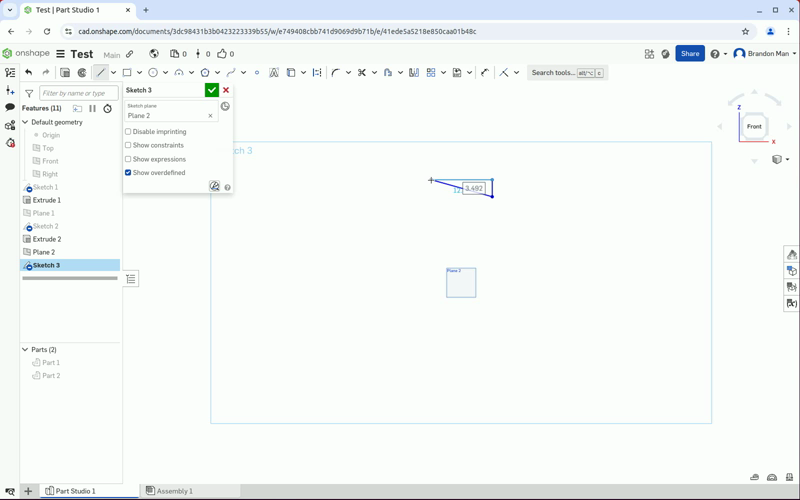
click(431, 179)
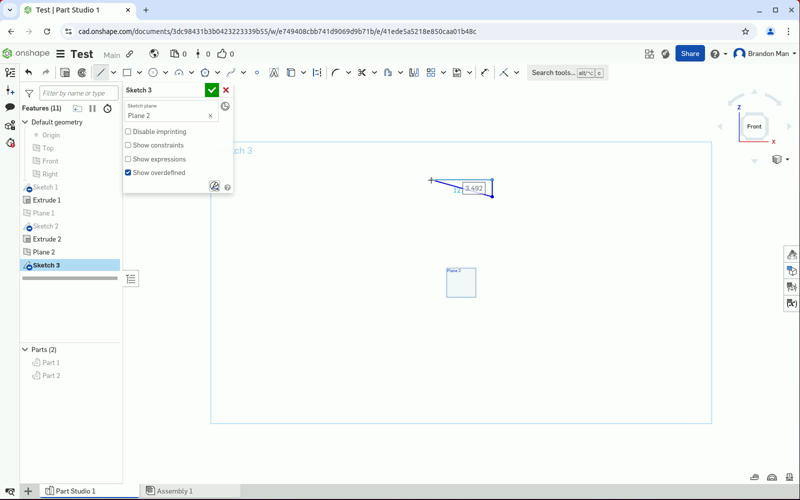
key(esc)
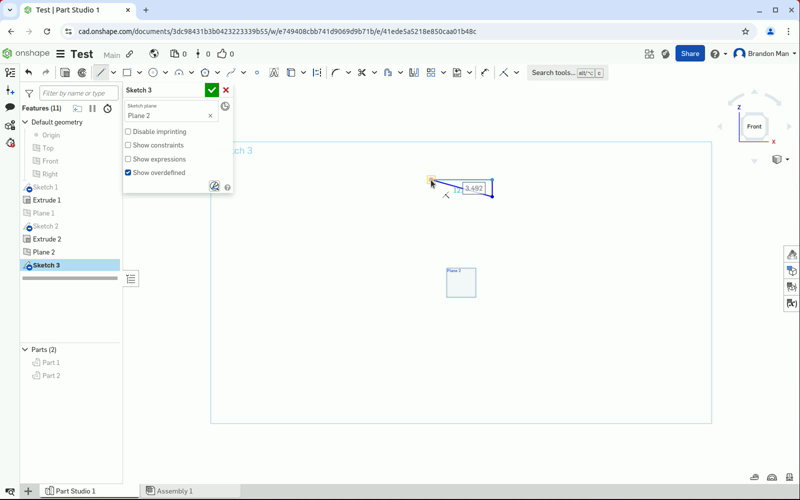
mouse_move(488, 183)
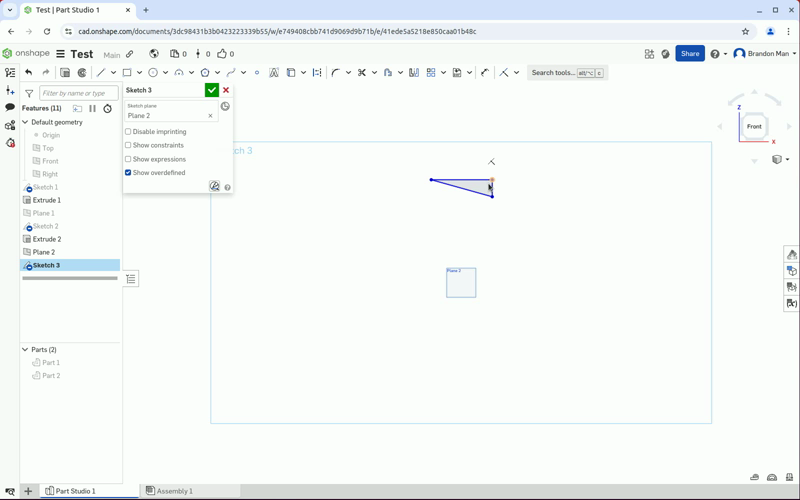
scroll(6)
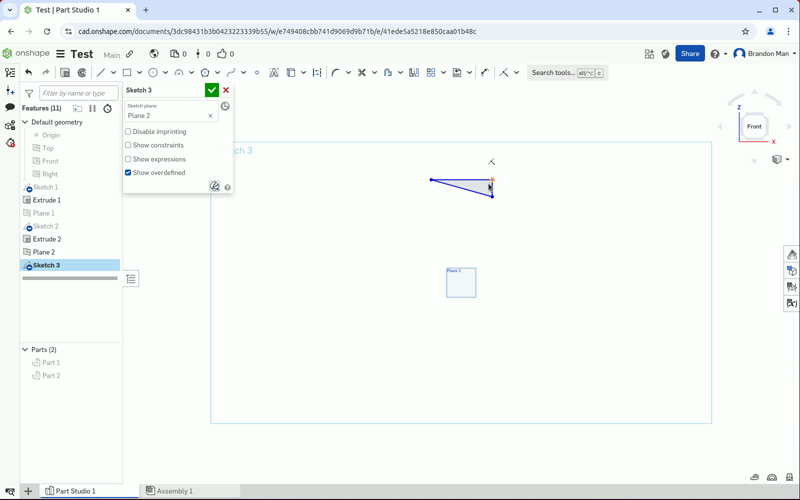
scroll(6)
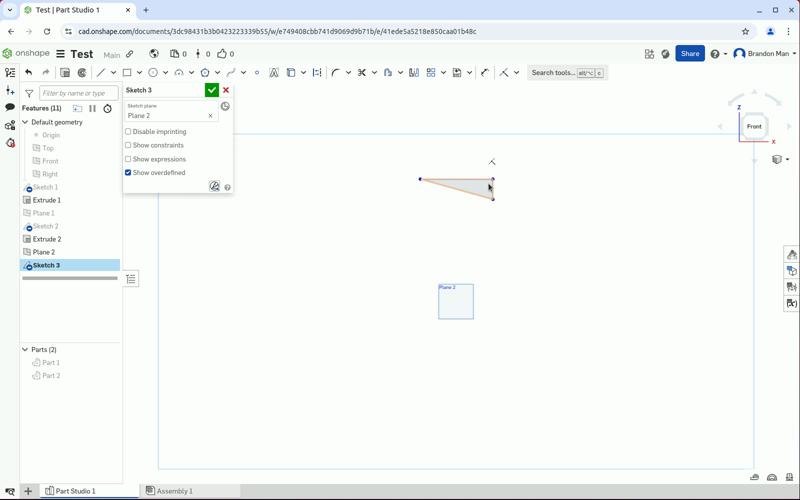
scroll(6)
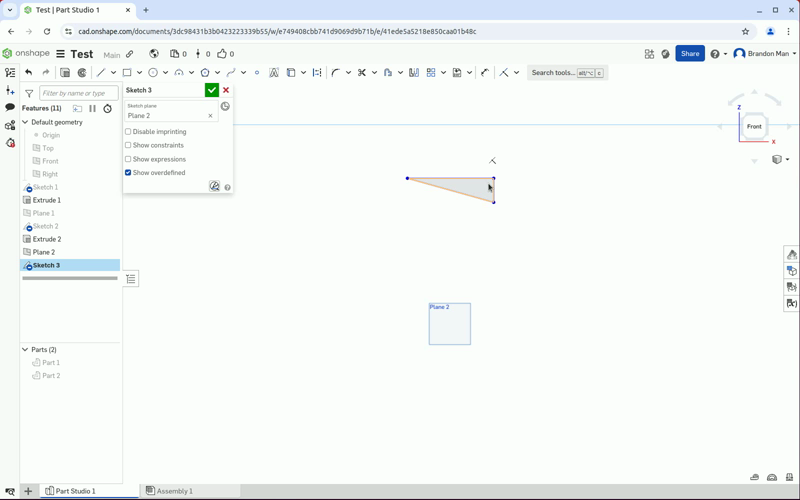
scroll(6)
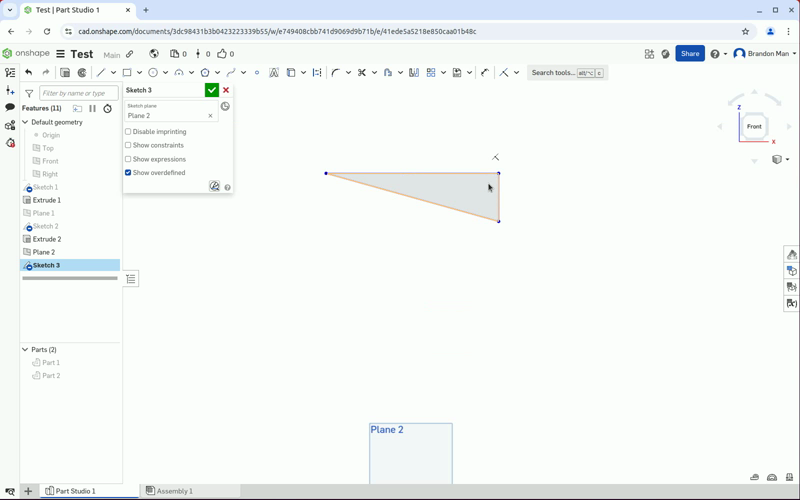
scroll(6)
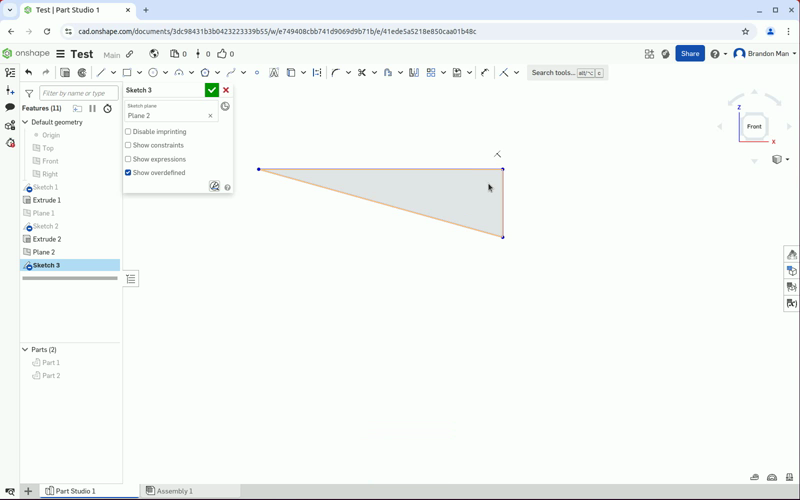
scroll(6)
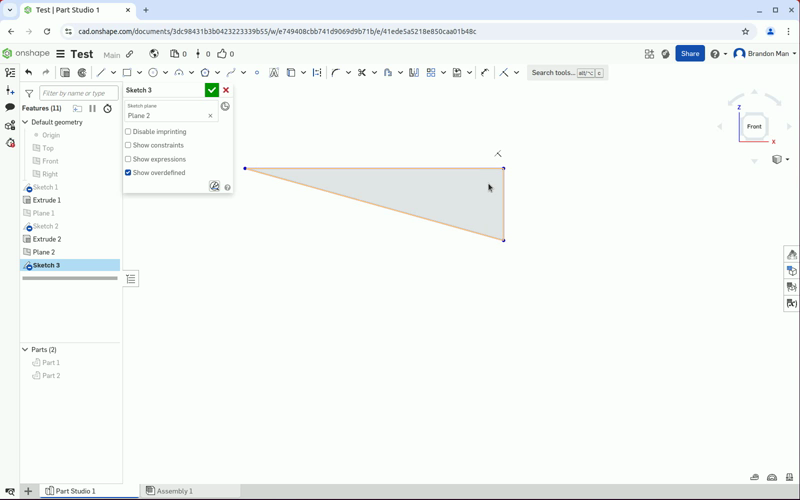
scroll(6)
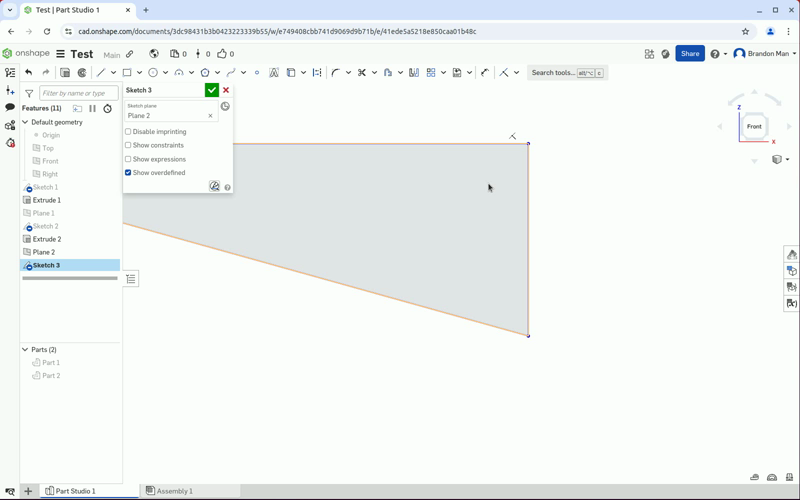
click(488, 183)
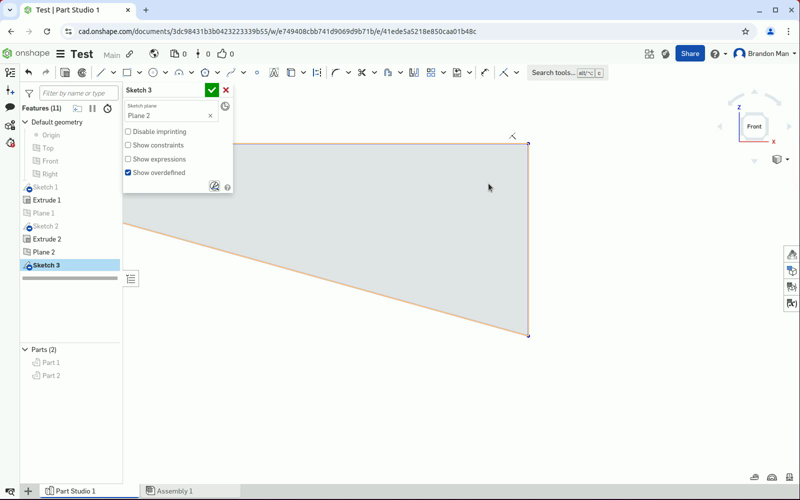
scroll(-6)
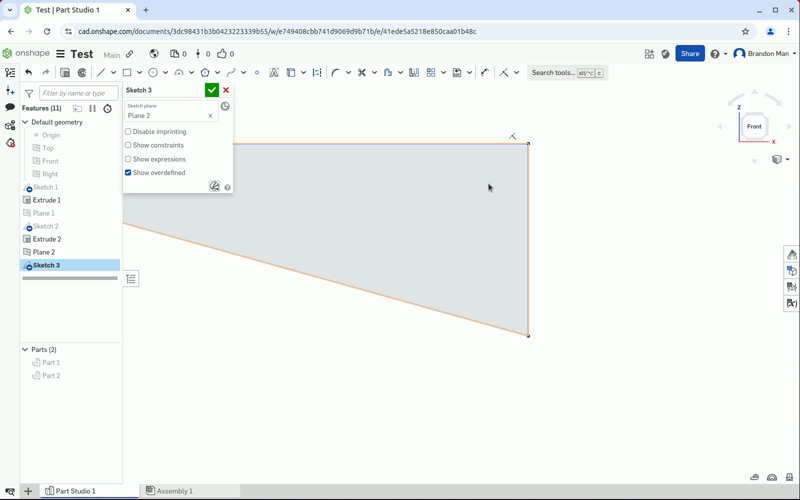
scroll(-6)
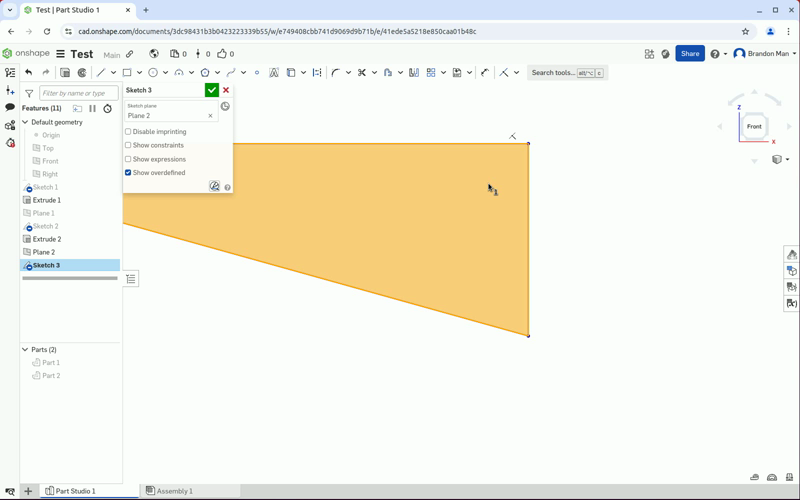
scroll(-6)
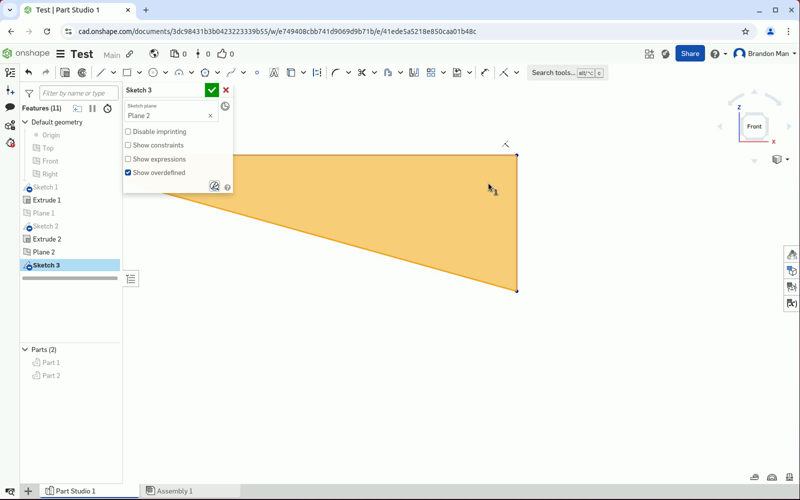
scroll(-6)
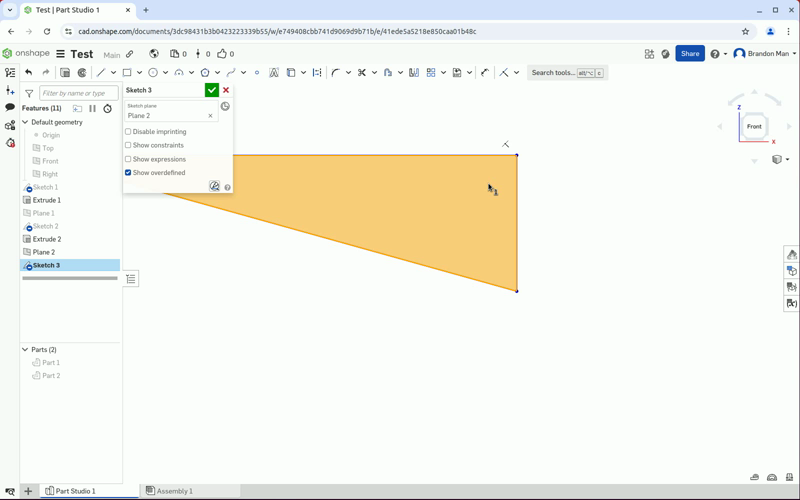
scroll(-6)
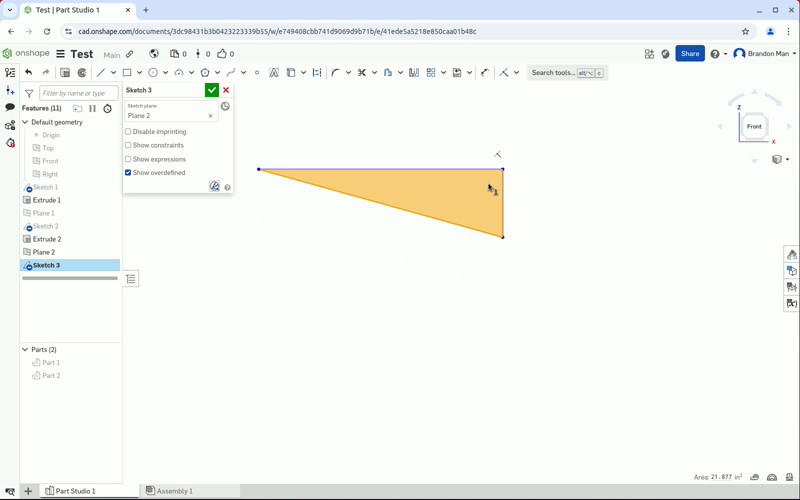
scroll(-6)
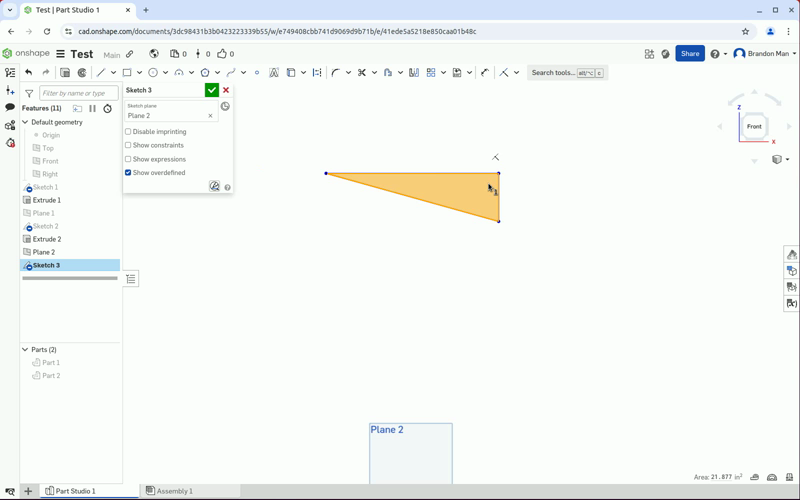
scroll(-6)
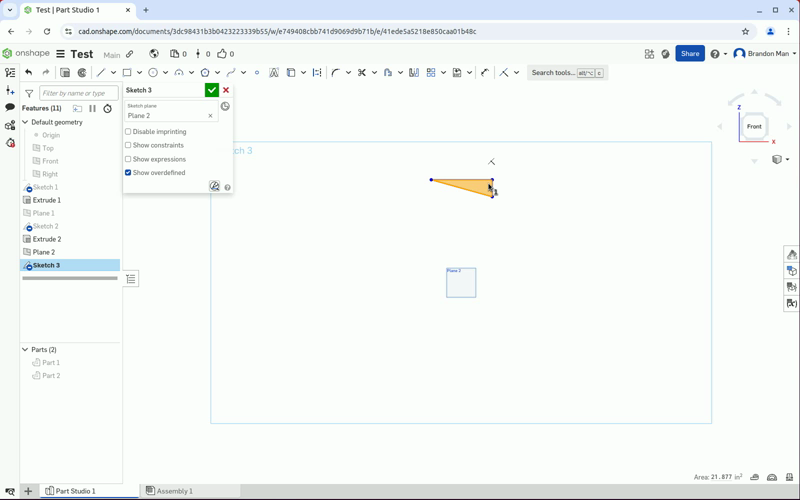
mouse_move(73, 352)
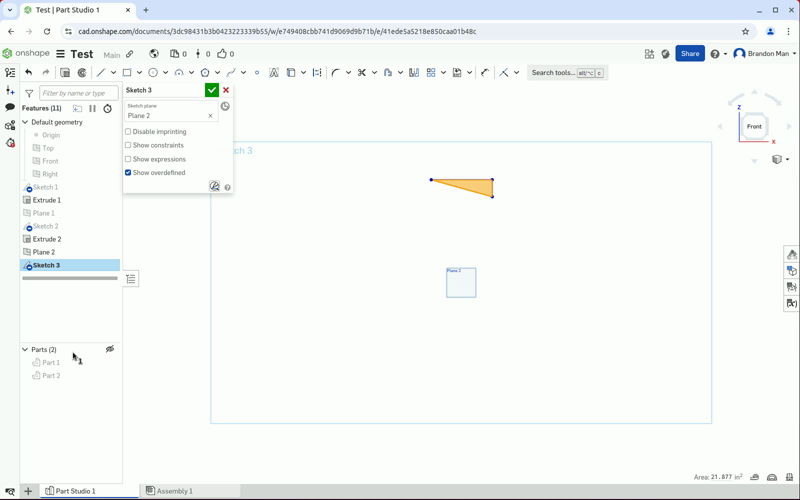
key(shift+y)
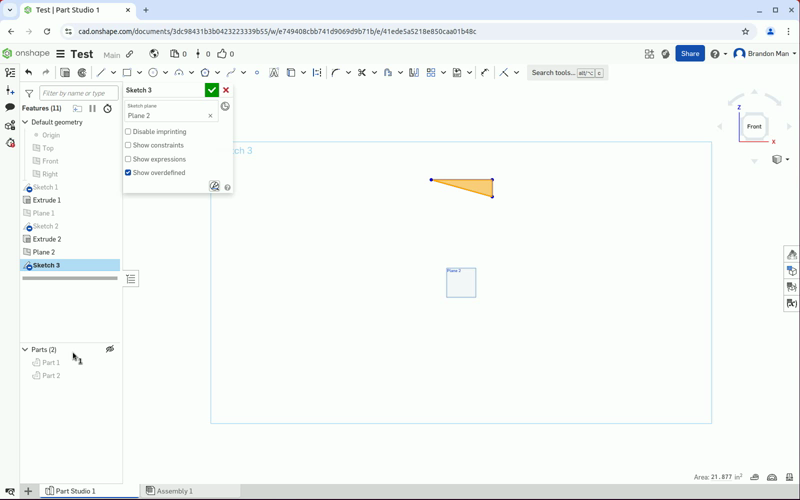
key(shift+e)
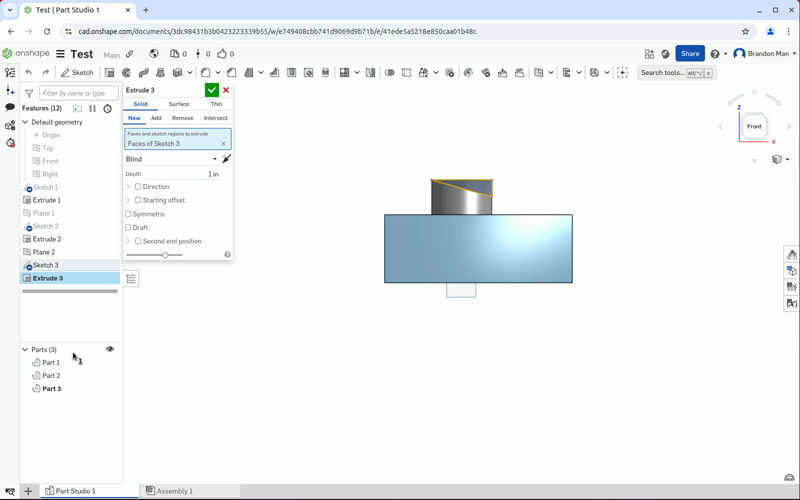
mouse_move(143, 106)
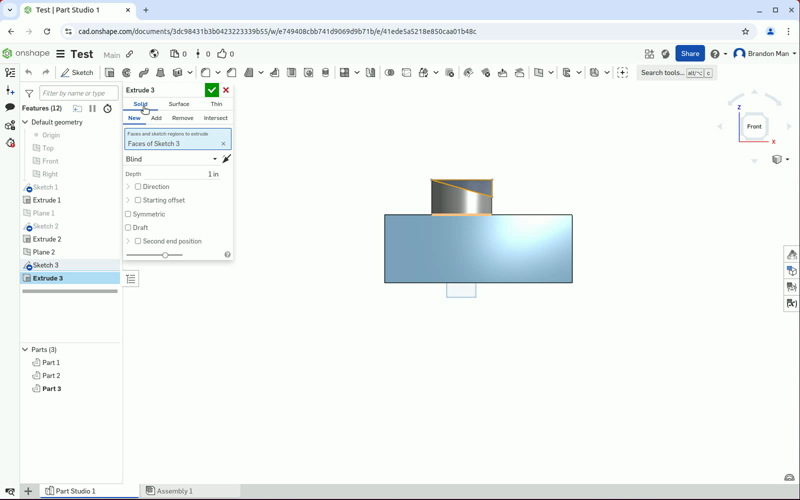
click(143, 106)
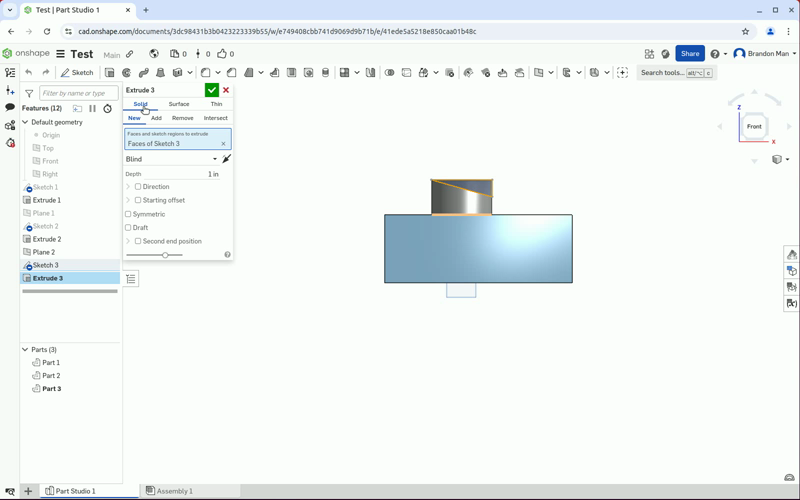
mouse_move(186, 120)
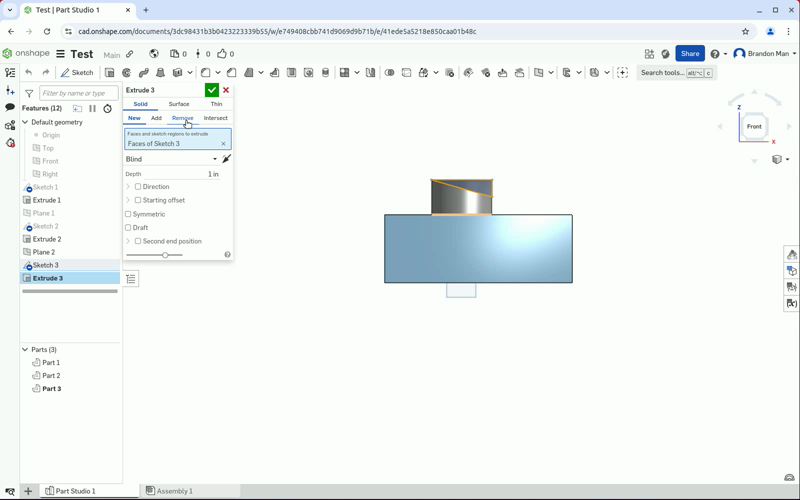
click(186, 120)
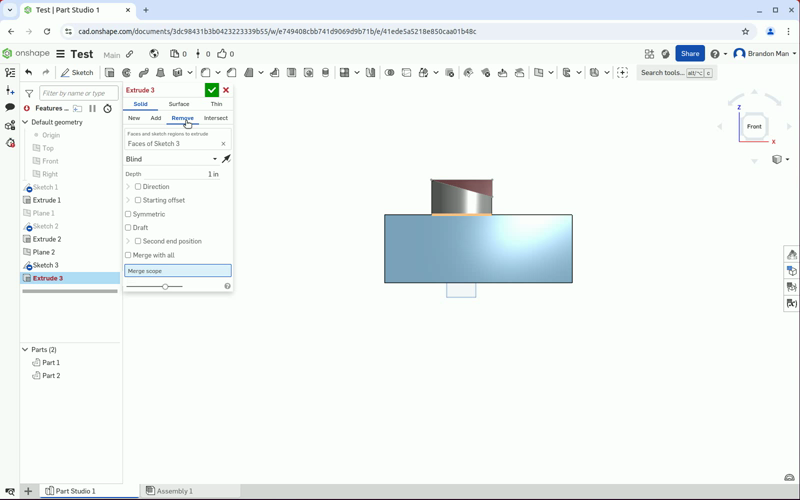
key(tab, 4)
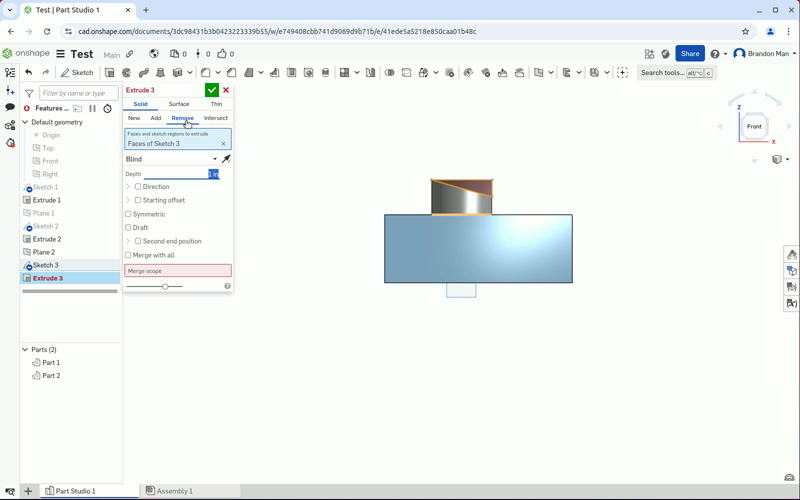
text(30.811)
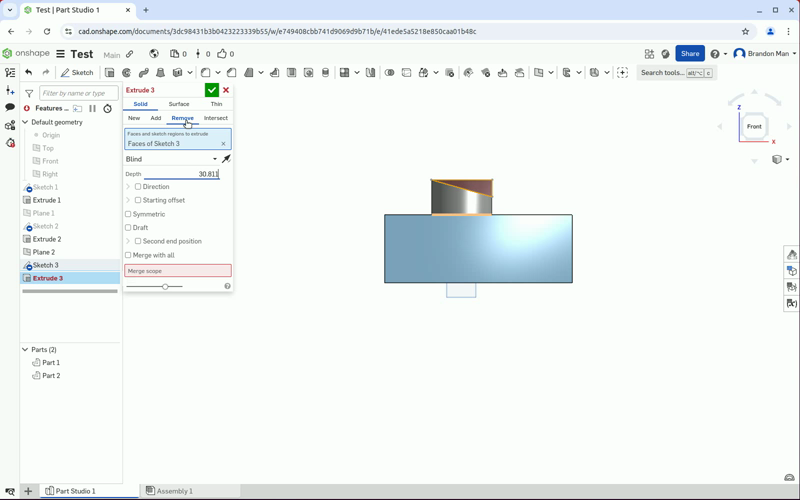
key(tab, 6)
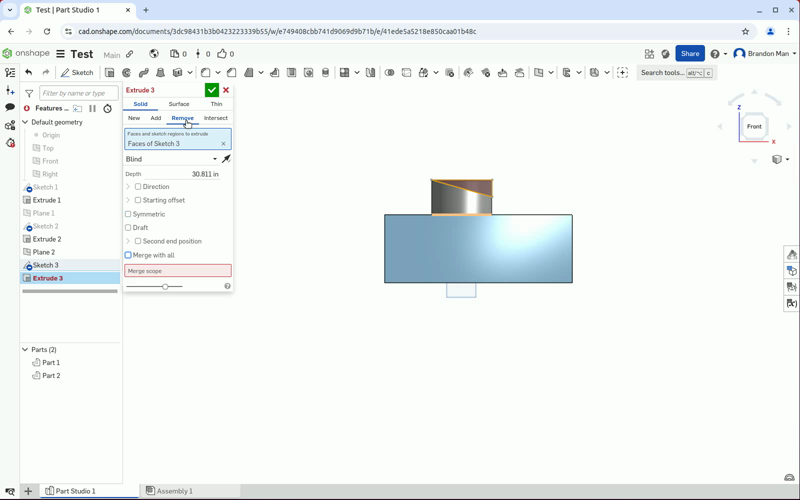
key(space)
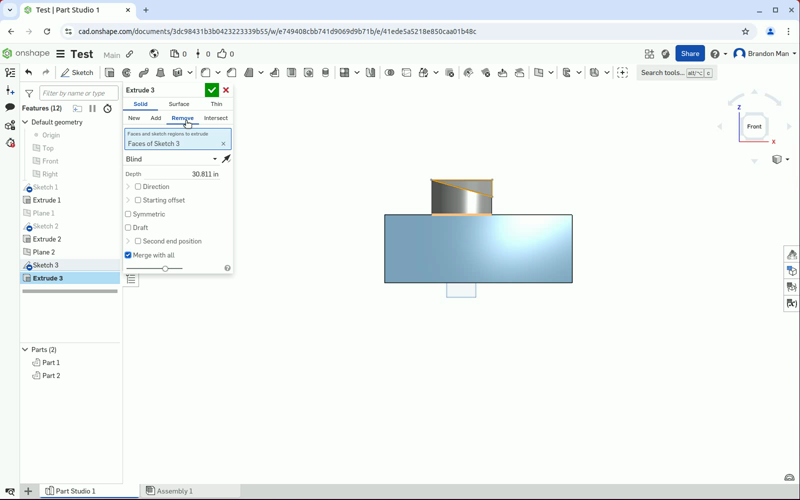
key(enter)
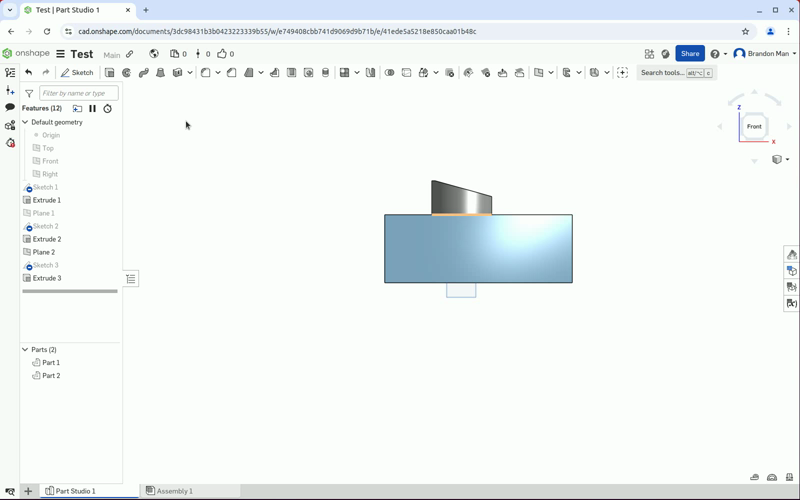
key(shift+h)
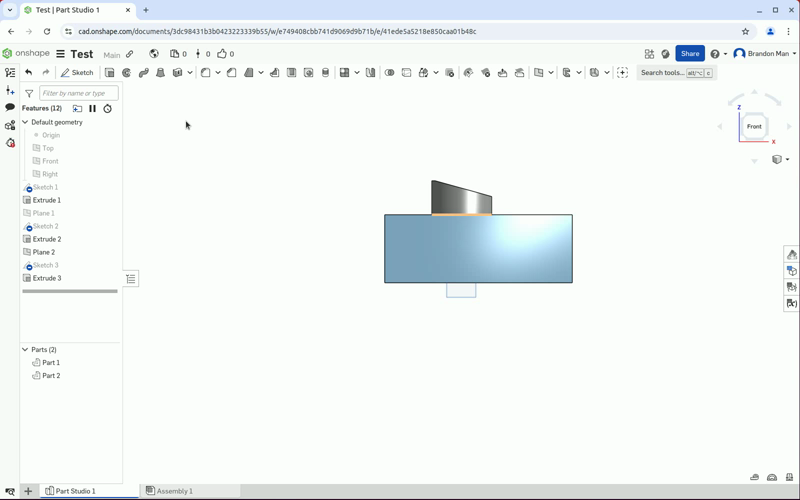
key(shift+h)
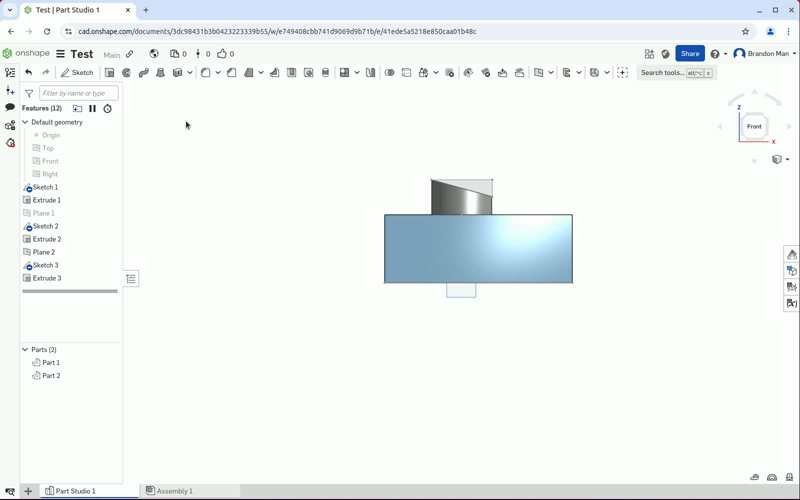
key(shift+7)
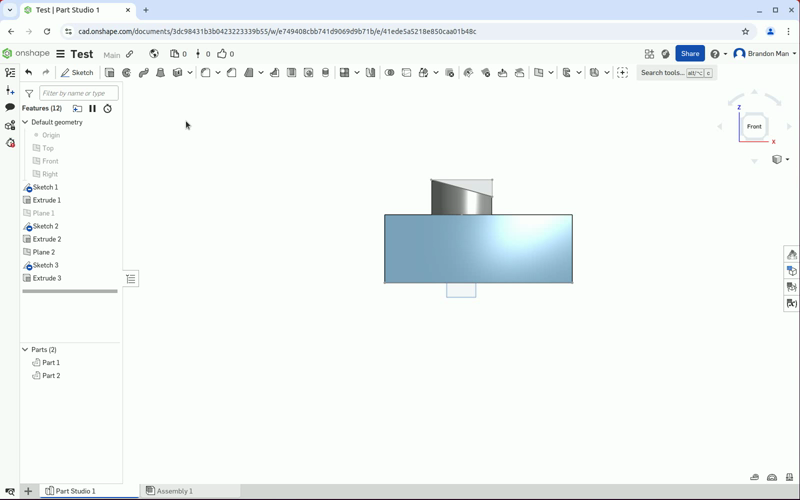
key(left, 2)
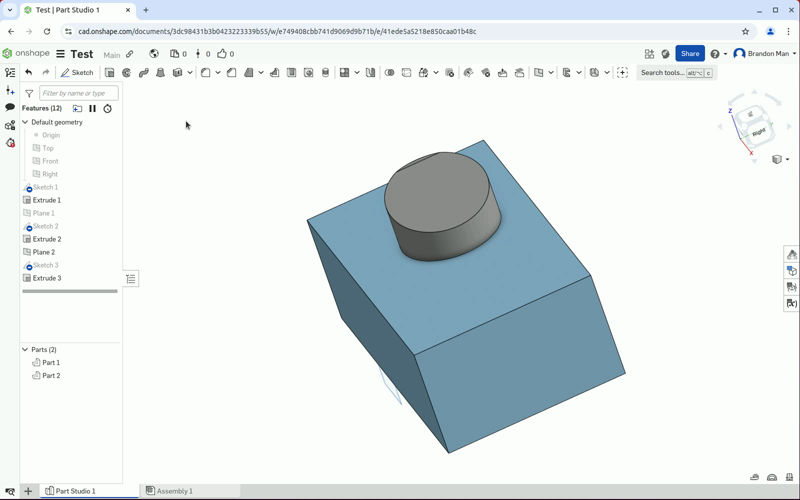
key(down, 2)
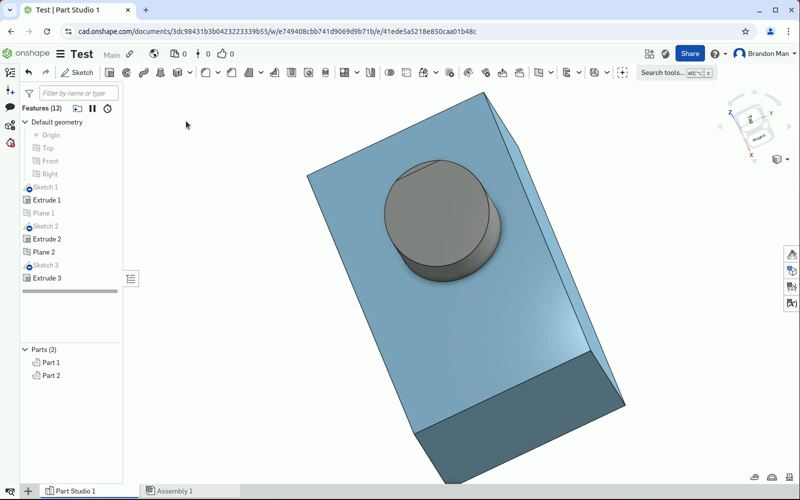
key(up, 2)
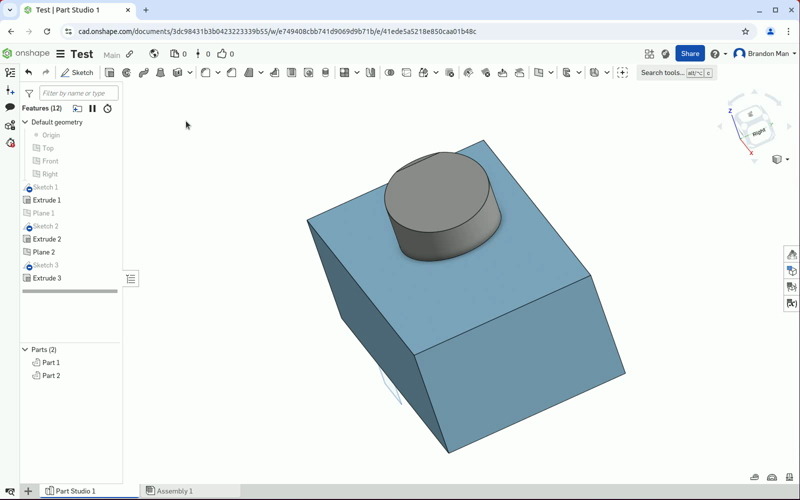
key(right, 2)
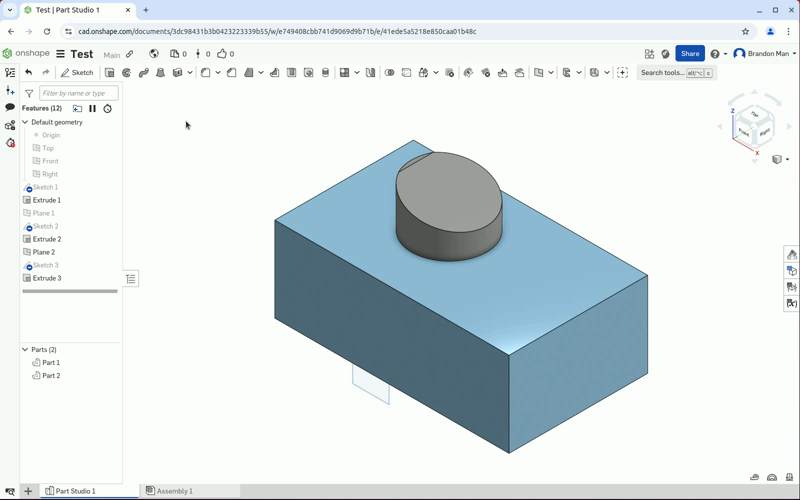
mouse_move(73, 189)
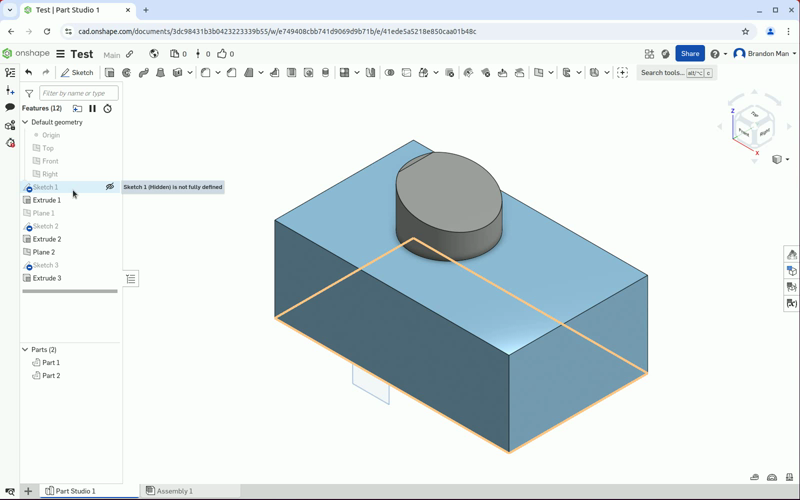
click(73, 189)